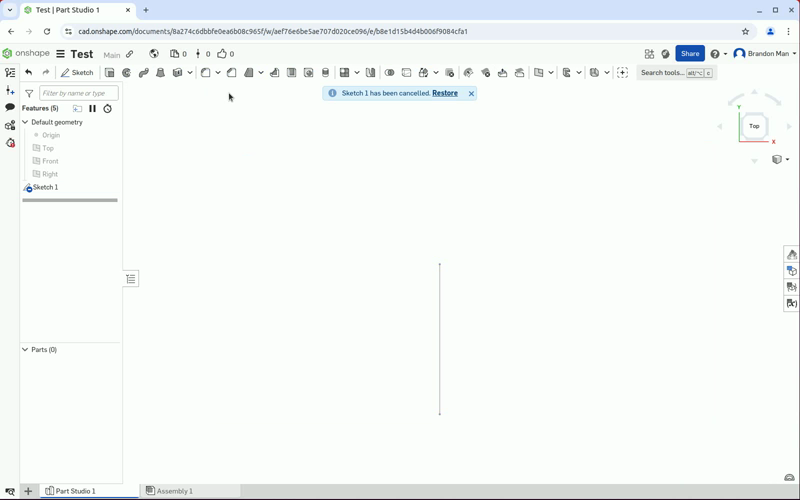
key(shift+h)
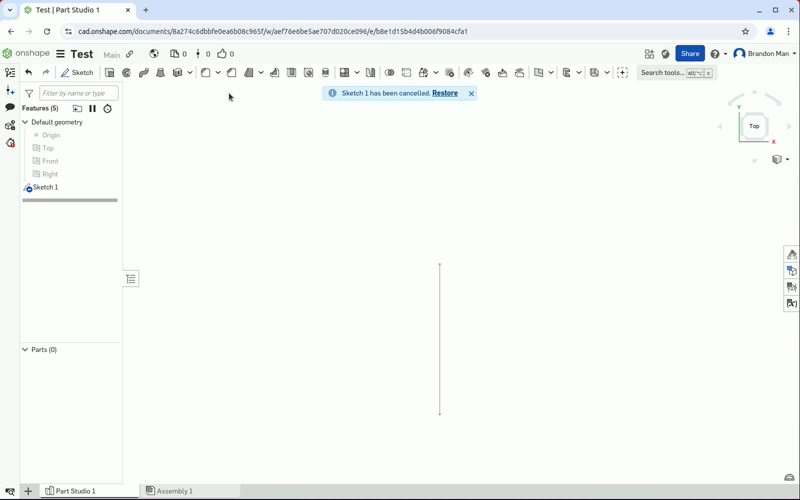
key(shift+s)
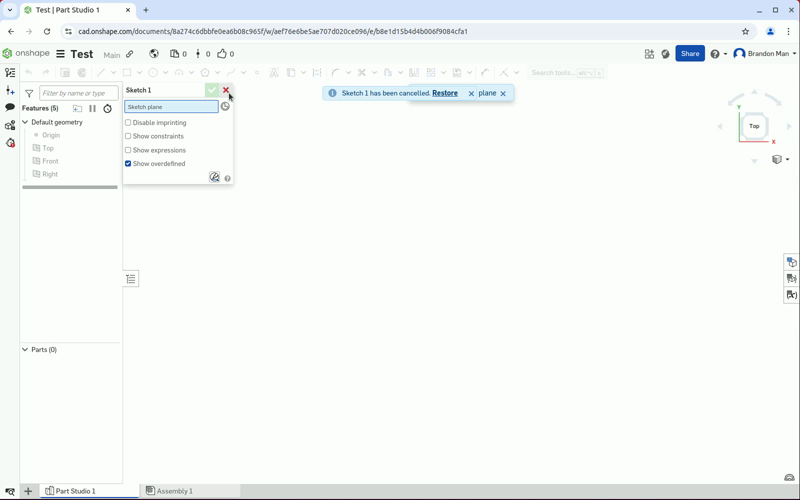
mouse_move(73, 150)
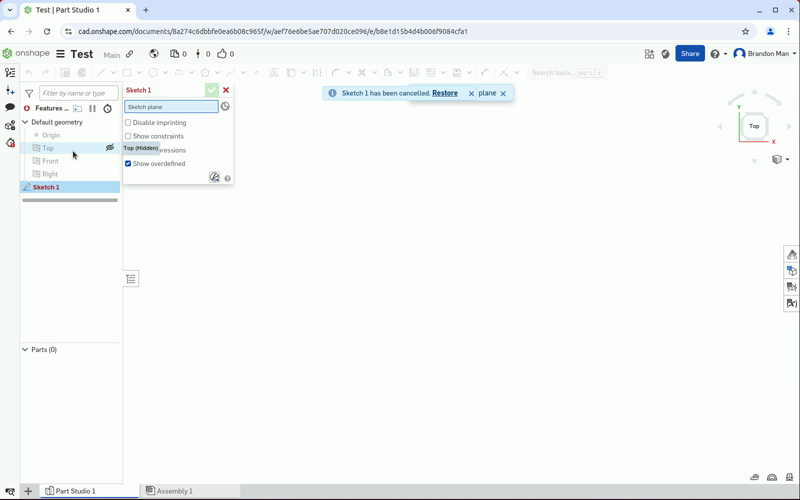
click(73, 150)
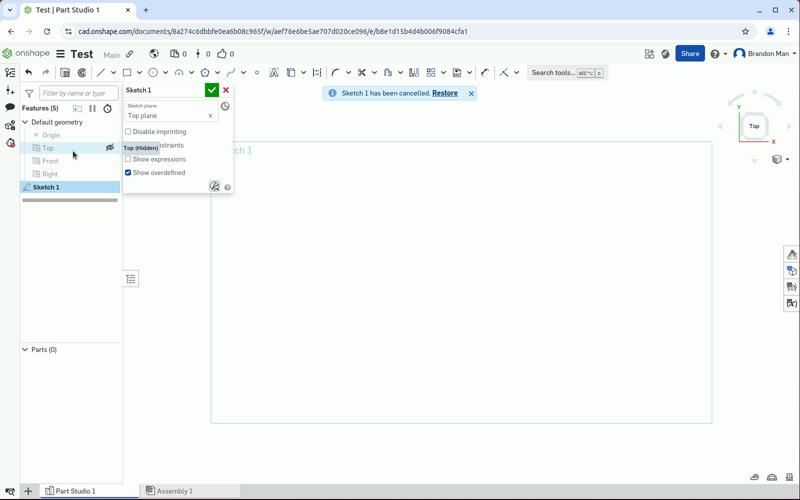
mouse_move(73, 352)
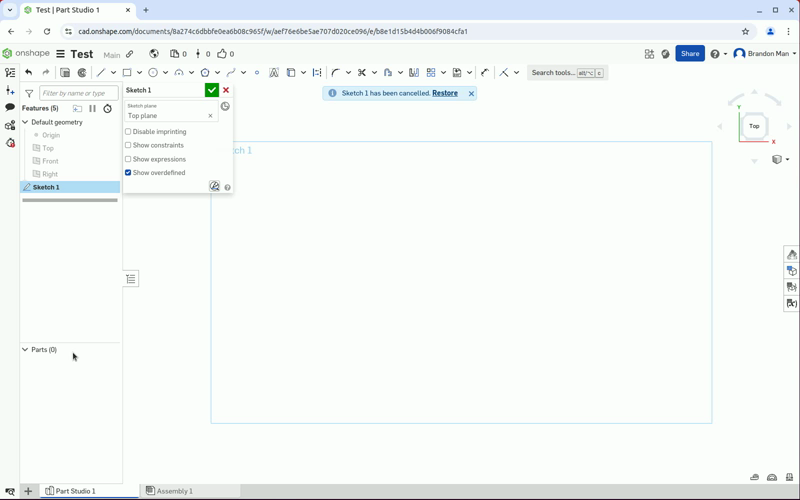
key(y)
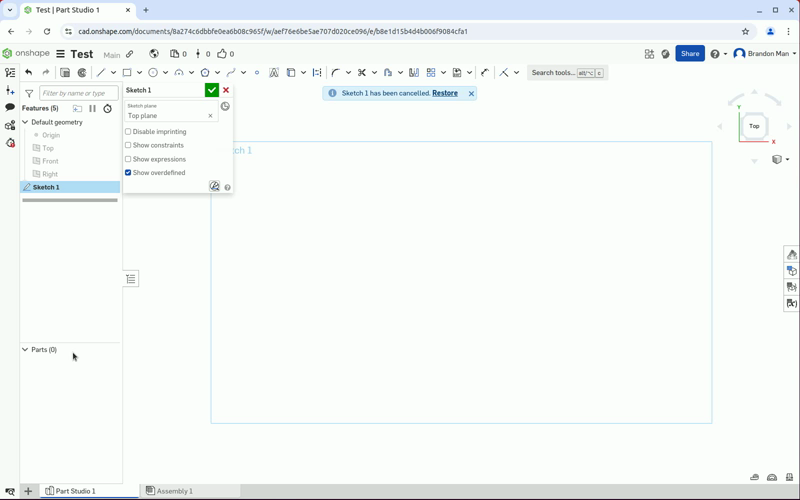
key(a)
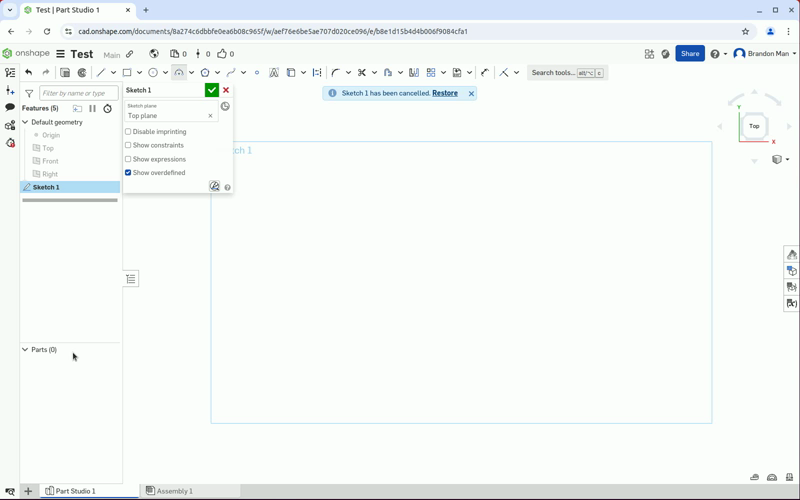
key_down(shift)
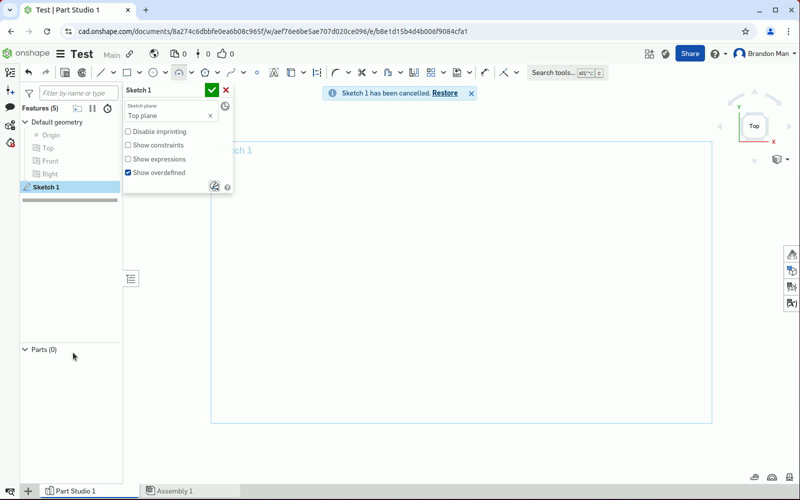
mouse_move(393, 362)
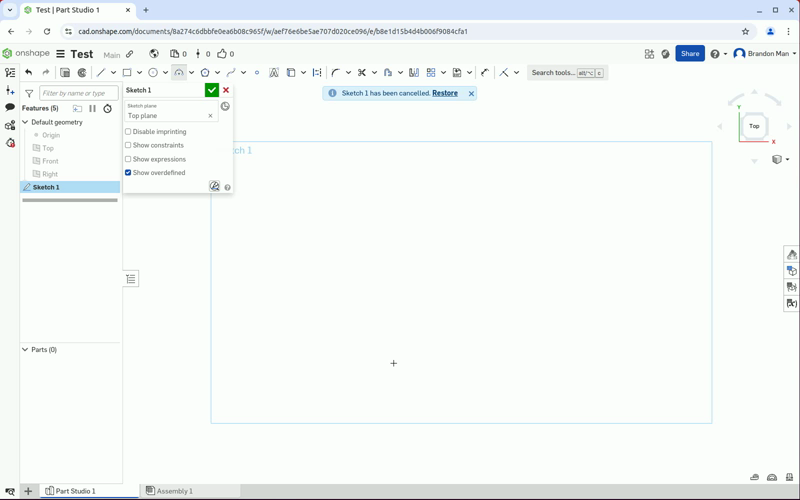
click(393, 362)
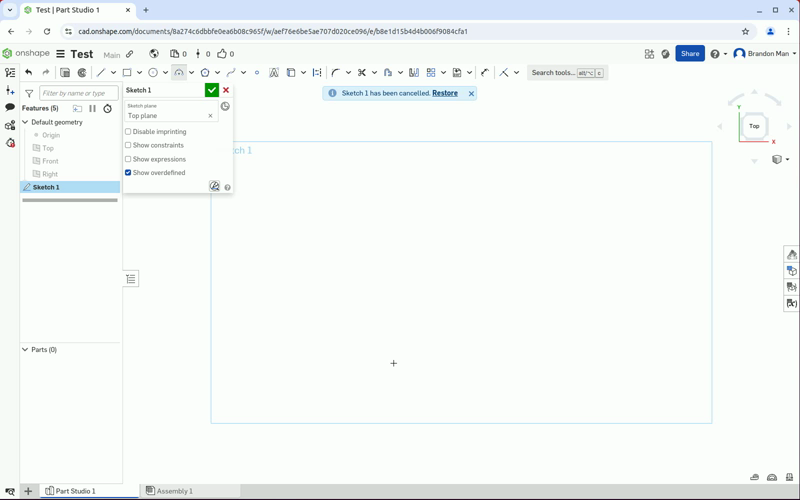
key_up(shift)
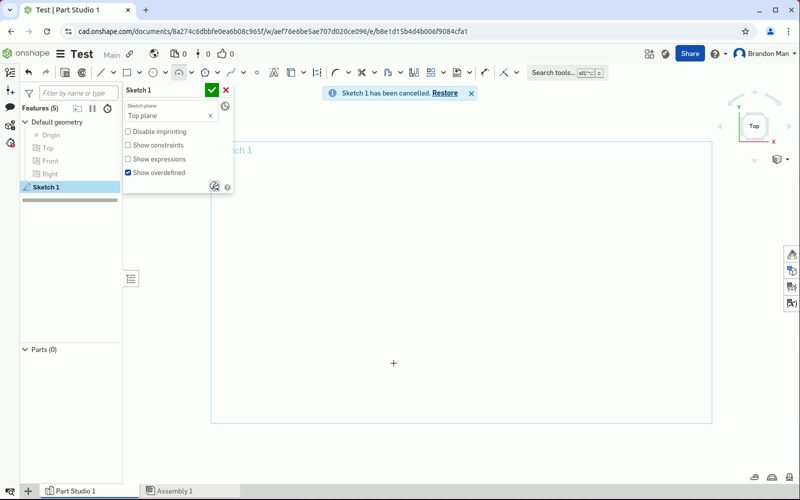
key_down(shift)
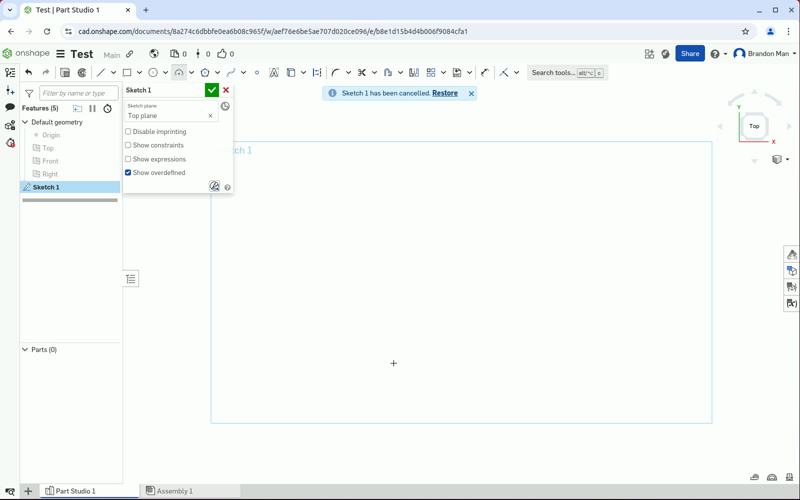
mouse_move(427, 395)
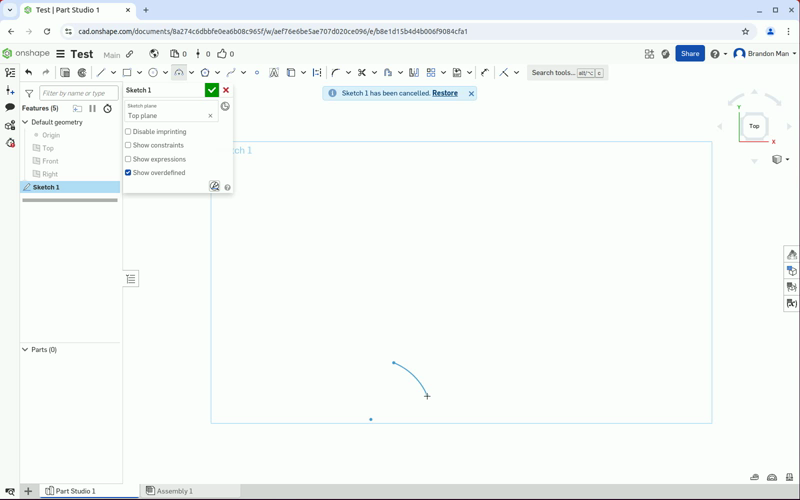
click(427, 395)
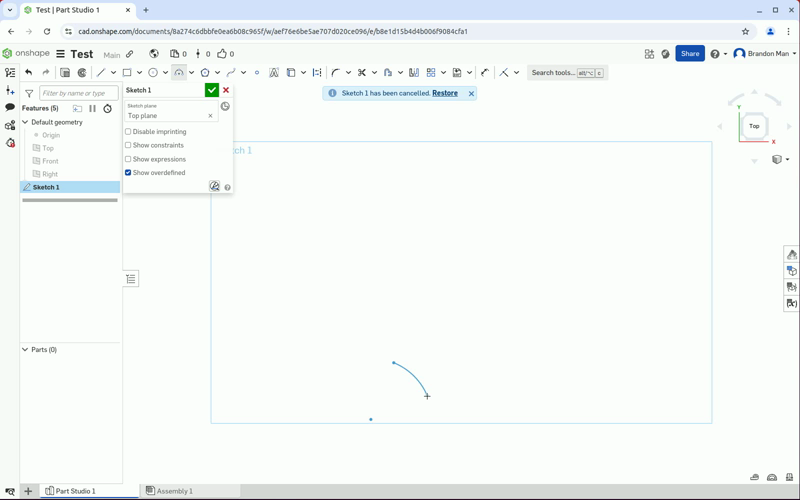
mouse_move(403, 386)
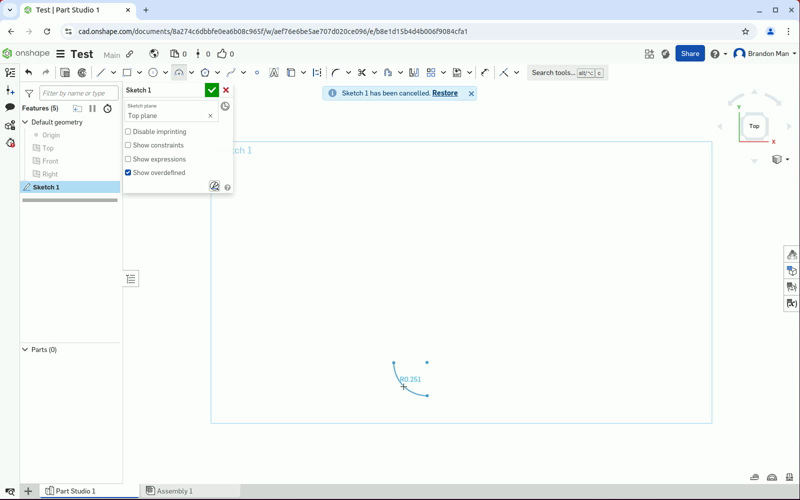
click(403, 386)
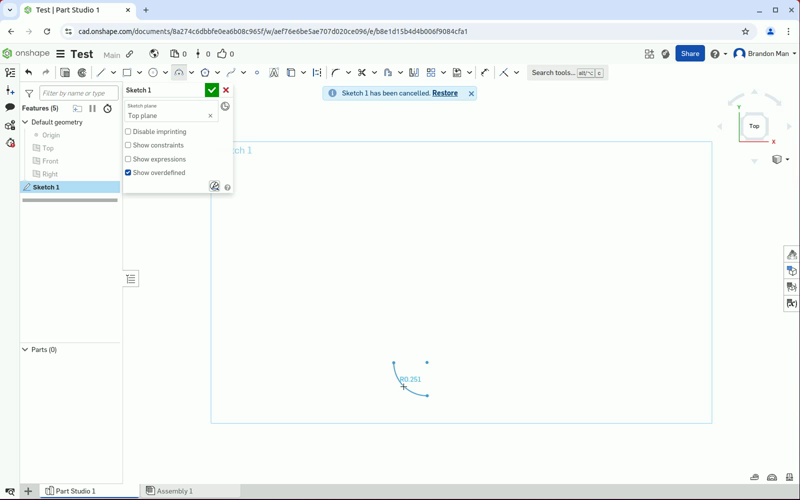
key_up(shift)
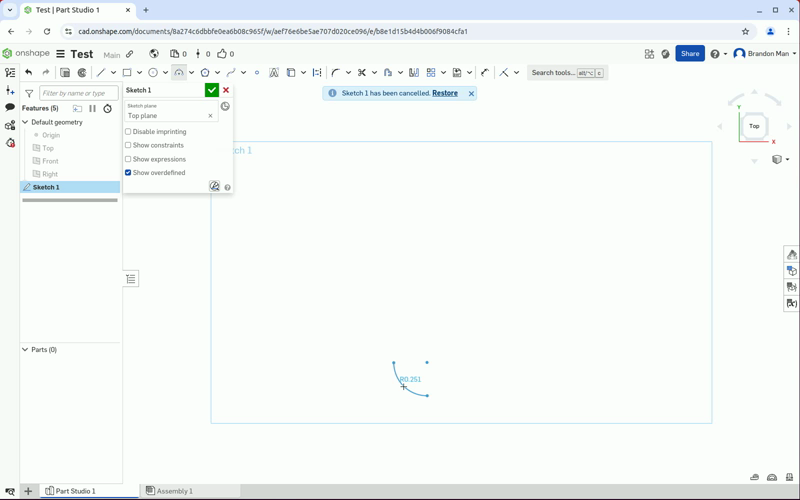
key(esc)
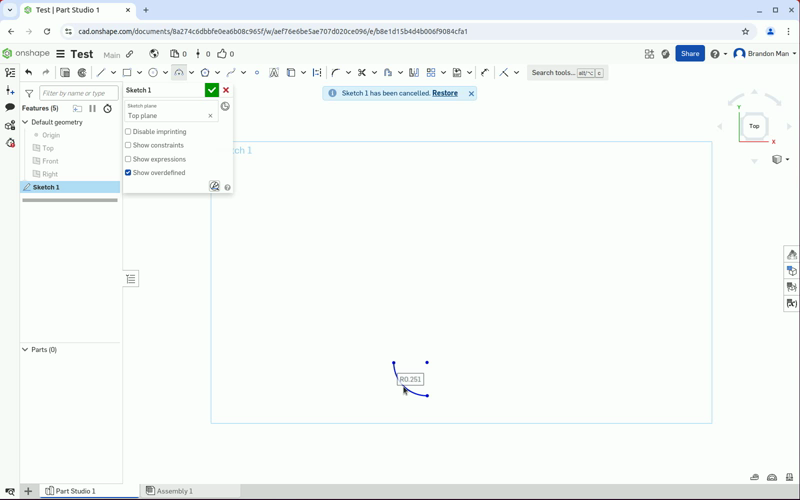
key(l)
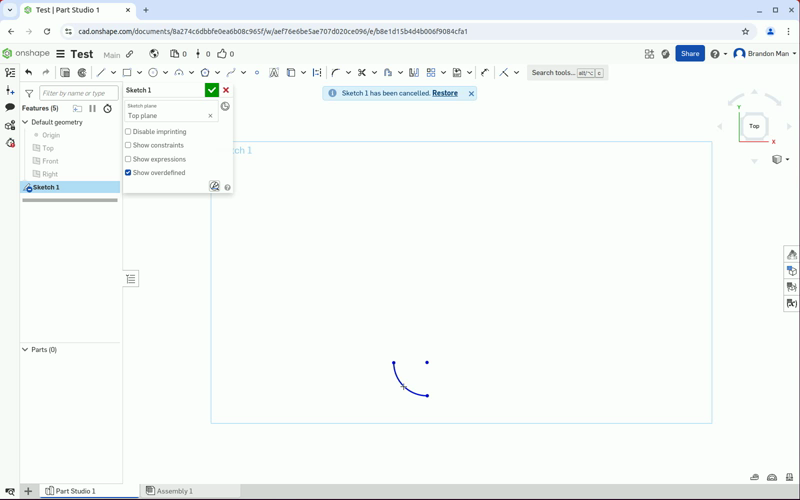
mouse_move(427, 395)
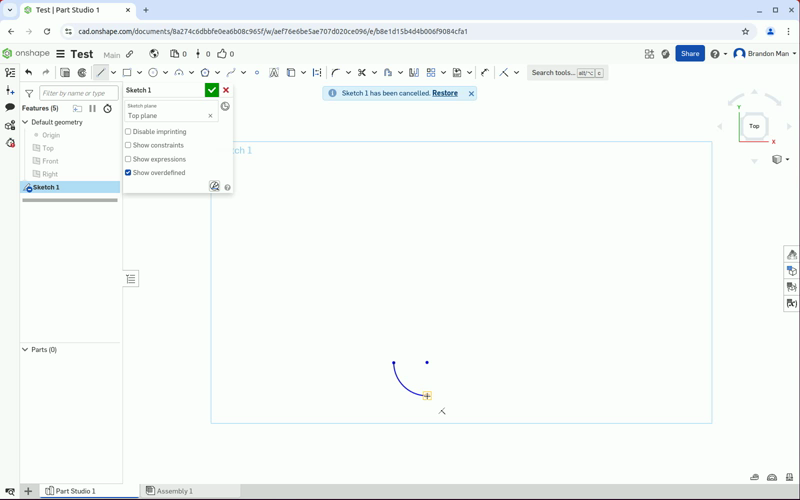
click(427, 395)
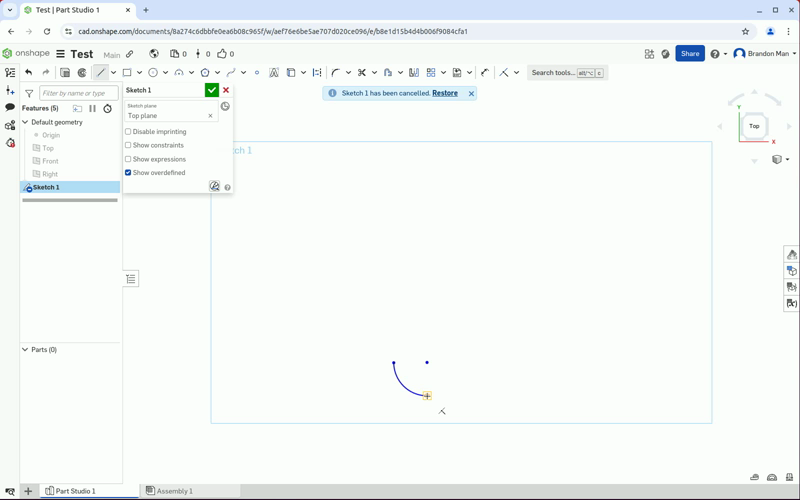
key_down(shift)
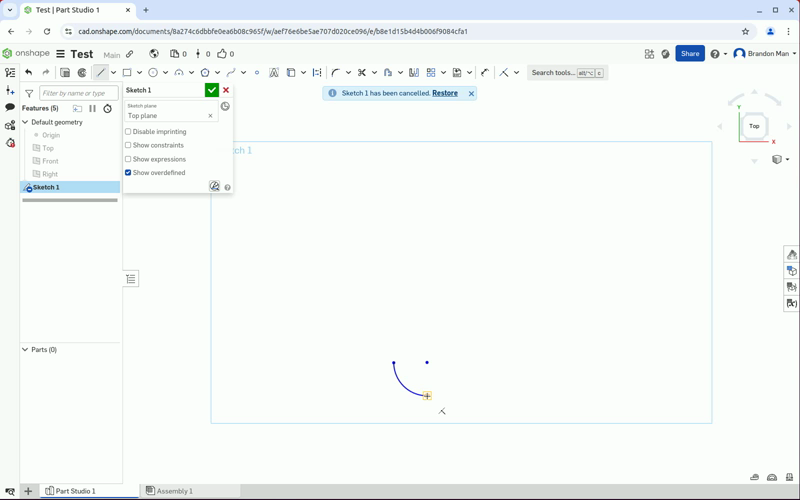
mouse_move(493, 395)
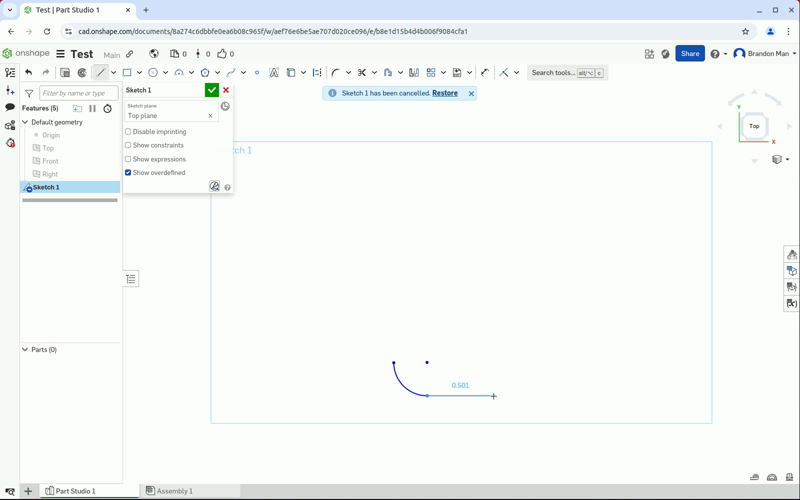
click(493, 395)
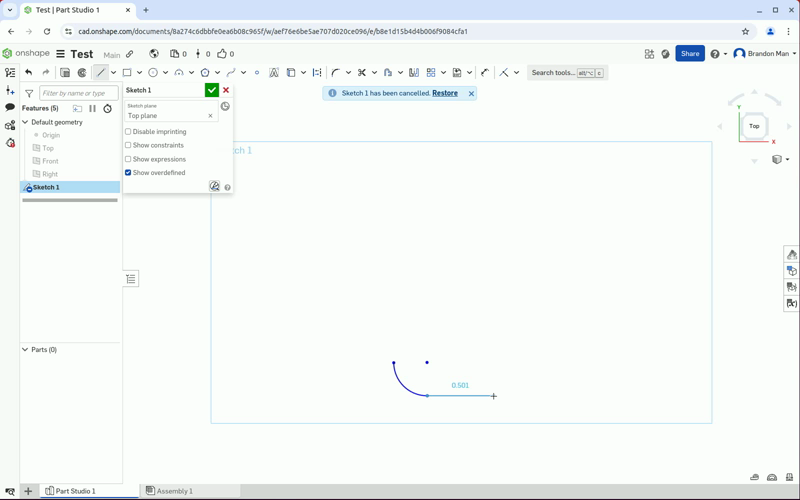
key_up(shift)
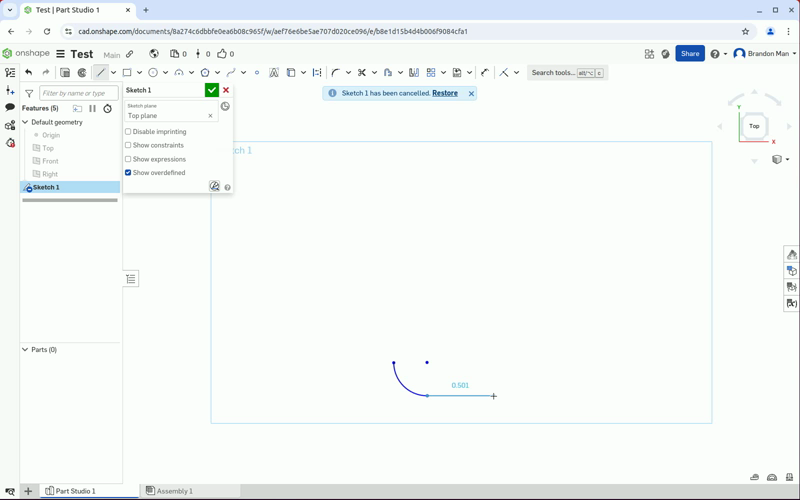
key(esc)
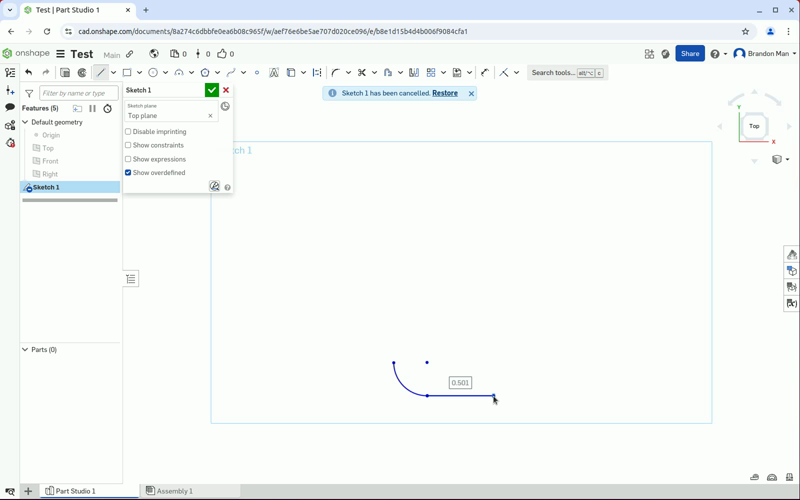
key(a)
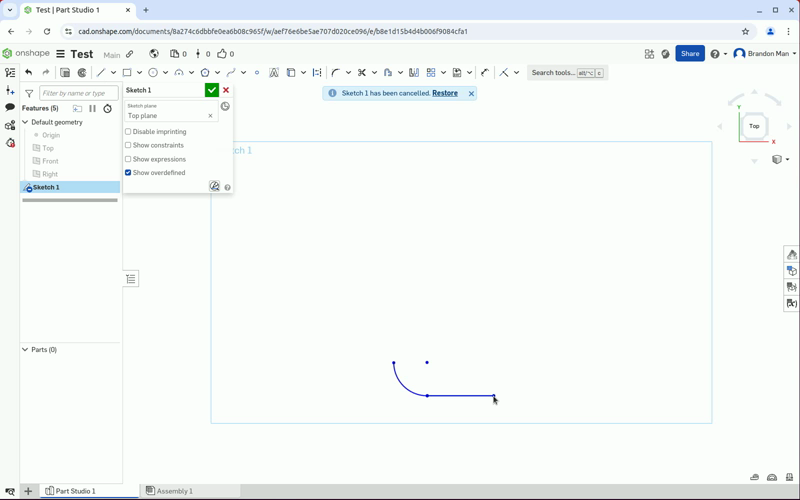
mouse_move(493, 395)
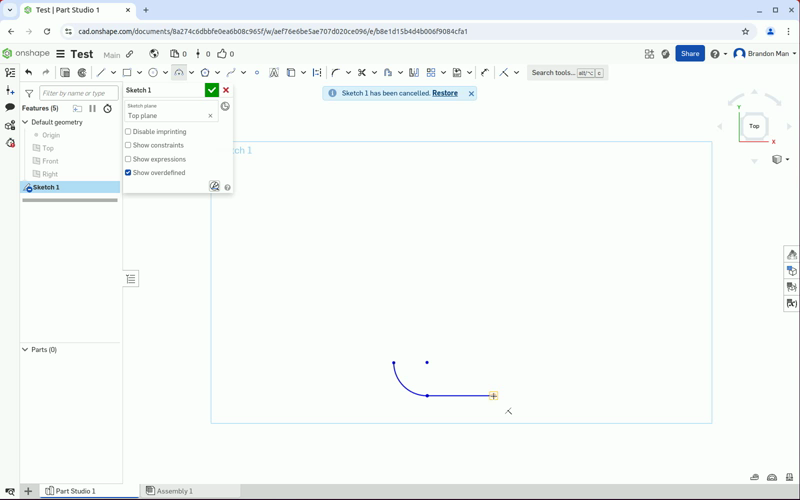
click(493, 395)
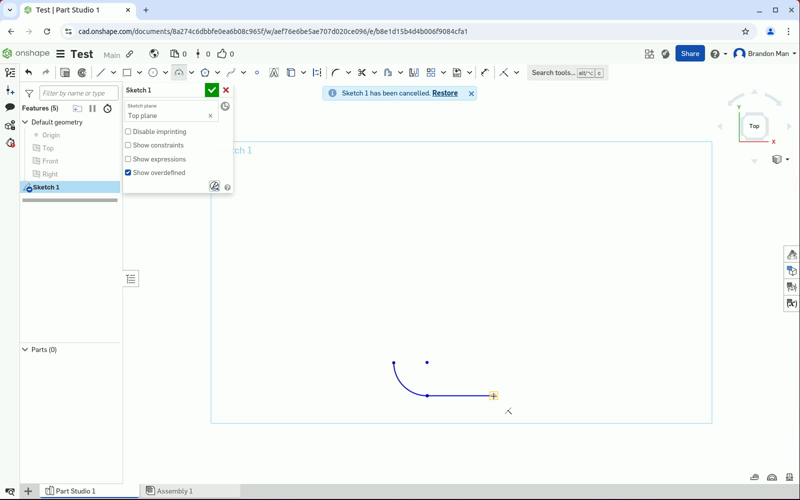
key_down(shift)
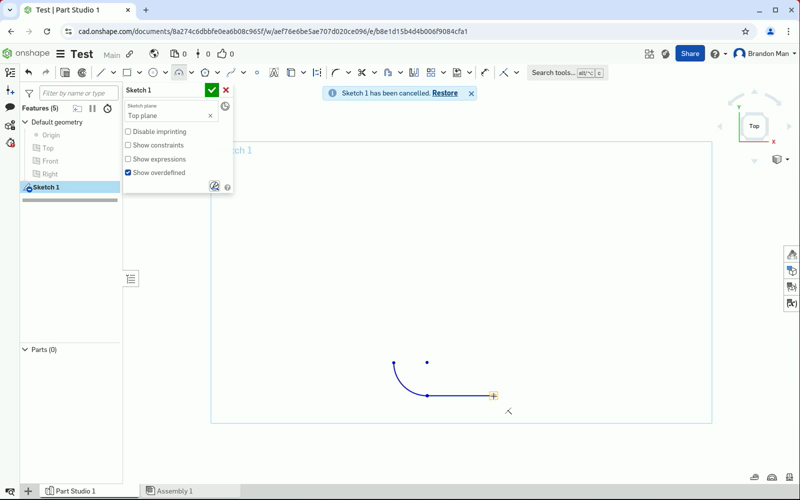
mouse_move(526, 362)
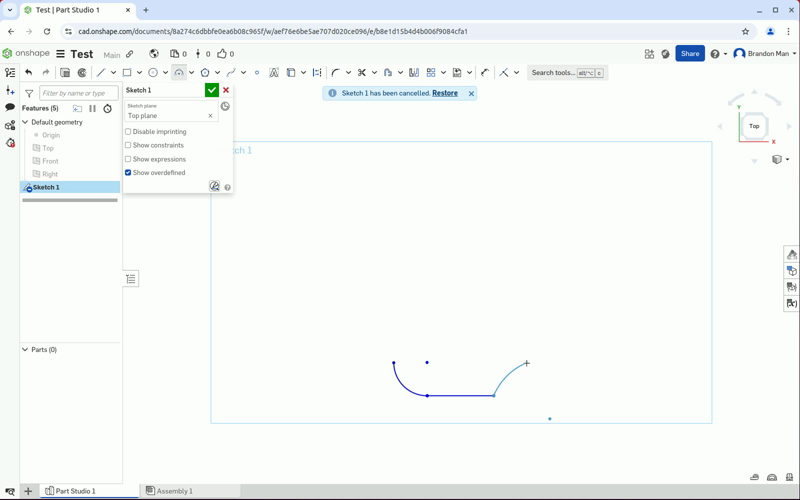
click(526, 362)
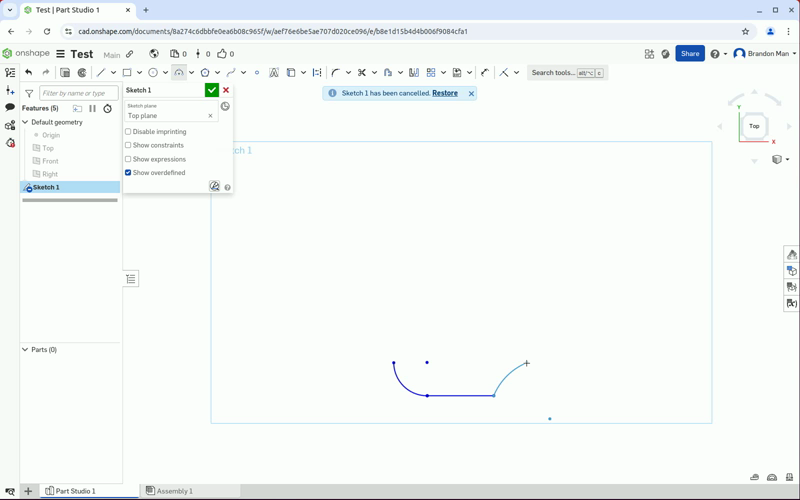
mouse_move(516, 386)
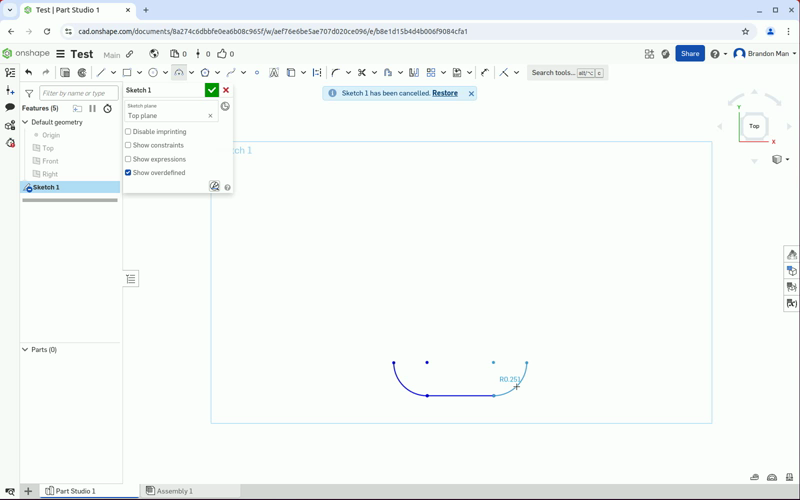
click(516, 386)
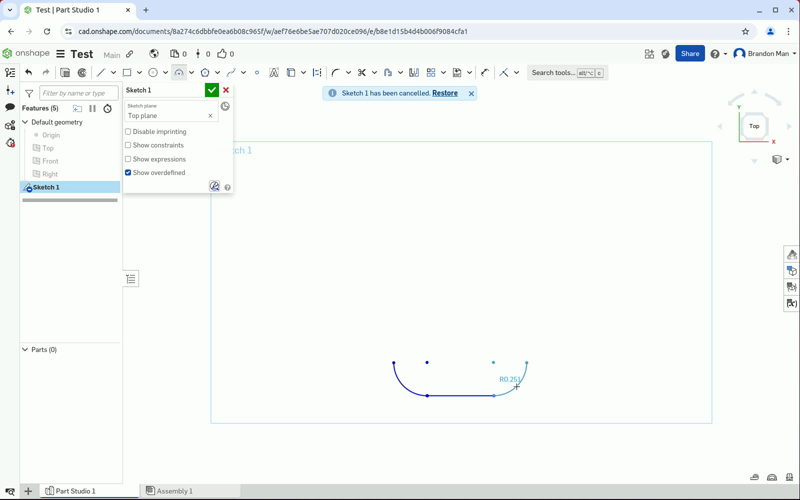
key_up(shift)
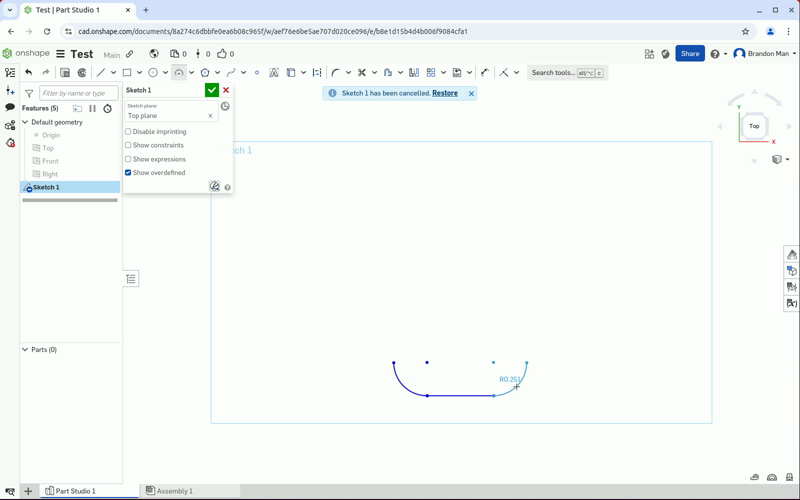
key(esc)
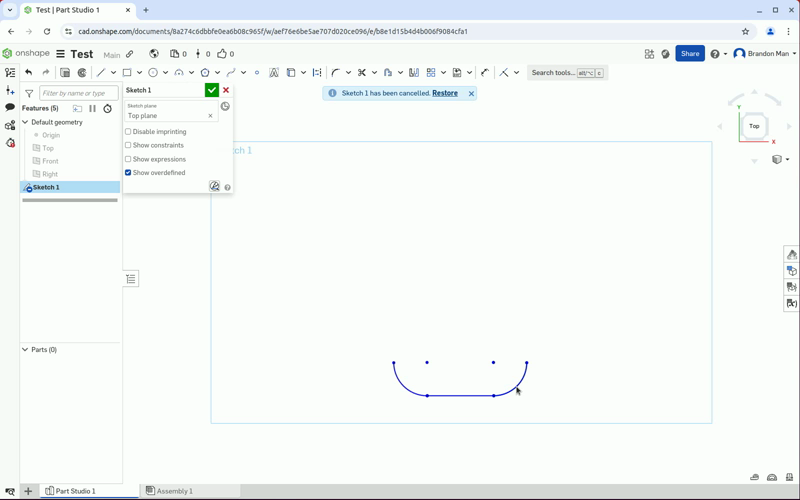
key(l)
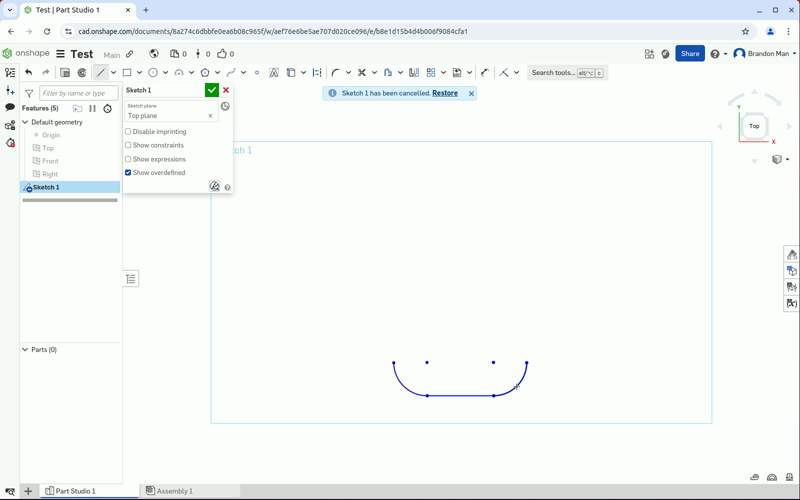
mouse_move(526, 362)
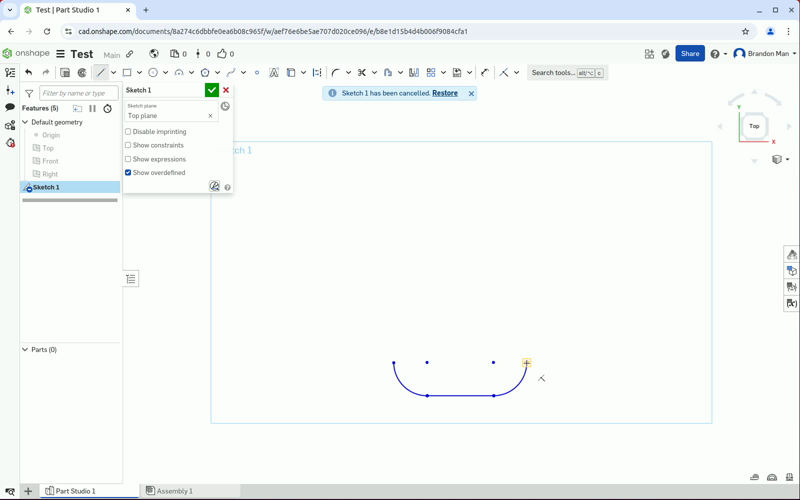
click(526, 362)
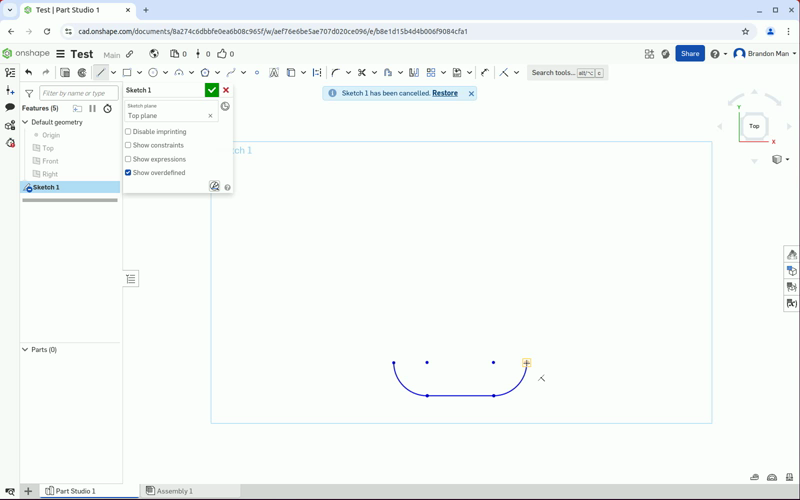
key_down(shift)
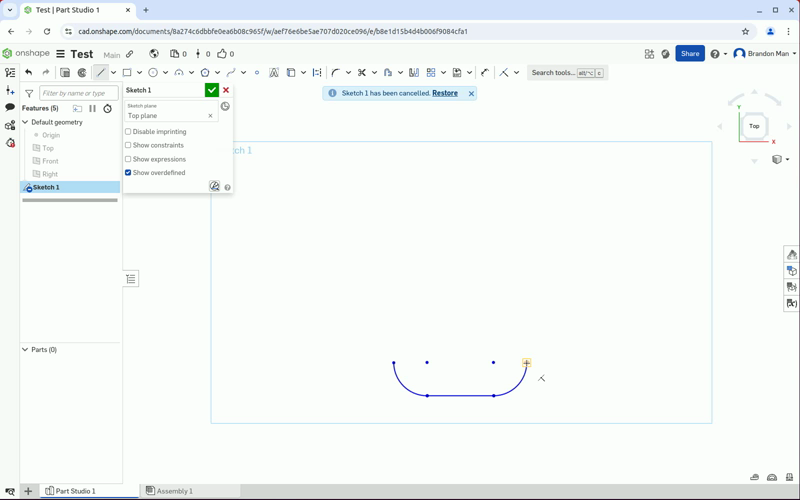
mouse_move(526, 196)
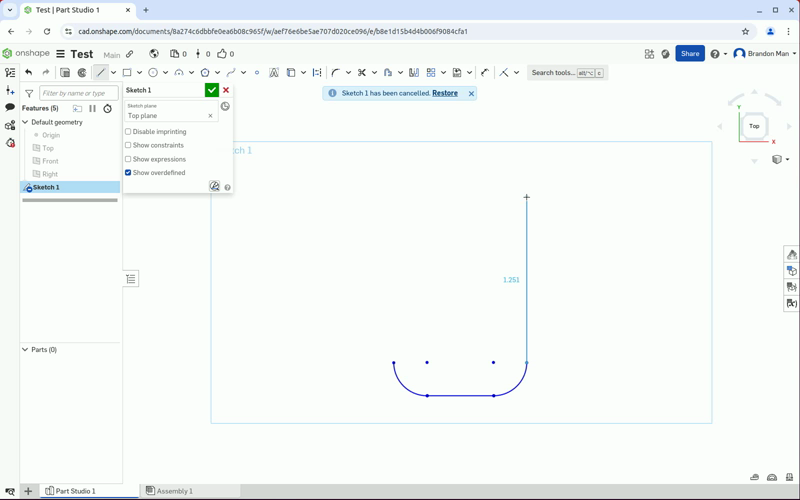
click(526, 196)
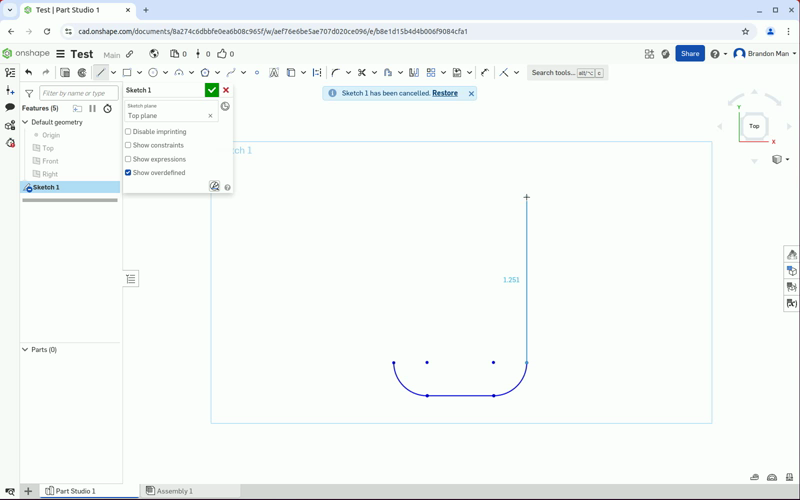
key_up(shift)
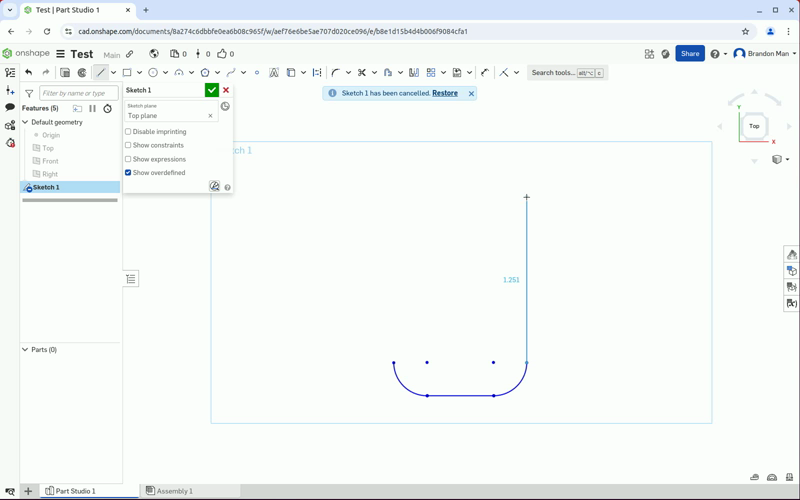
key_down(shift)
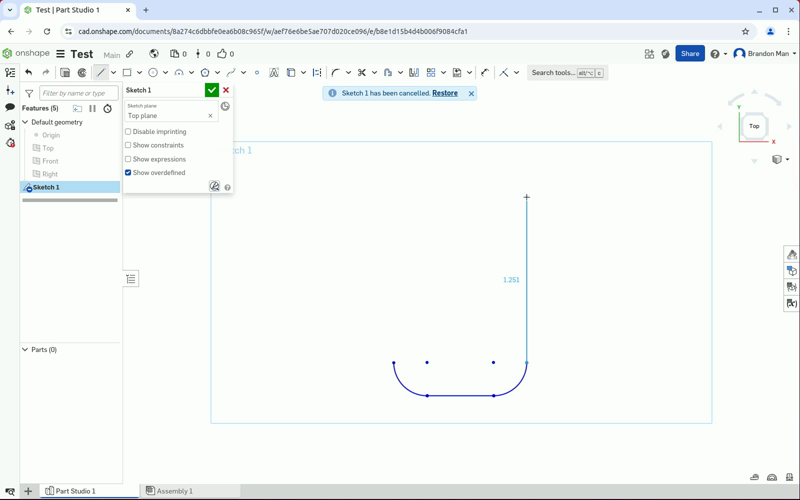
mouse_move(393, 196)
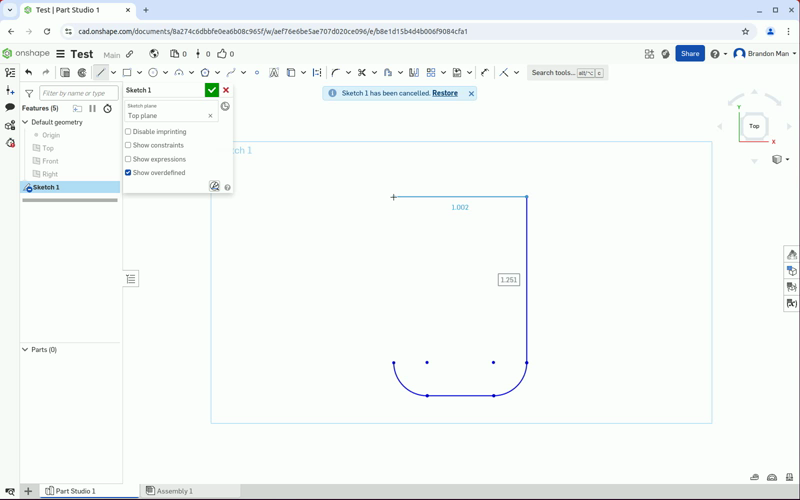
click(393, 196)
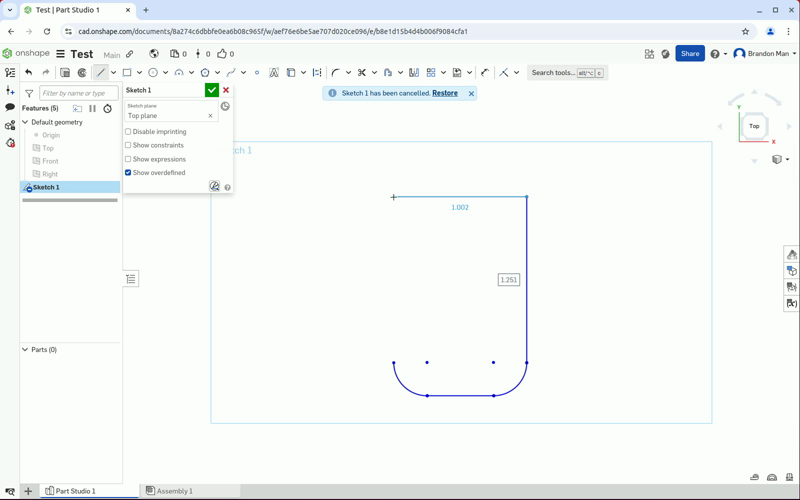
key_up(shift)
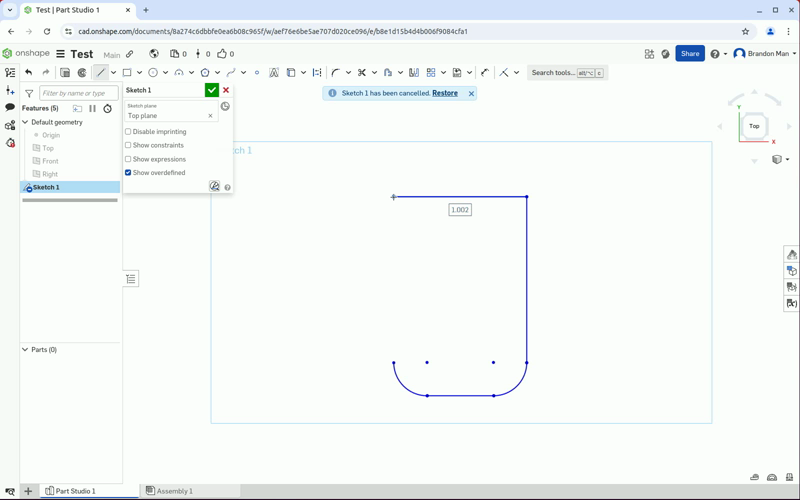
key_down(shift)
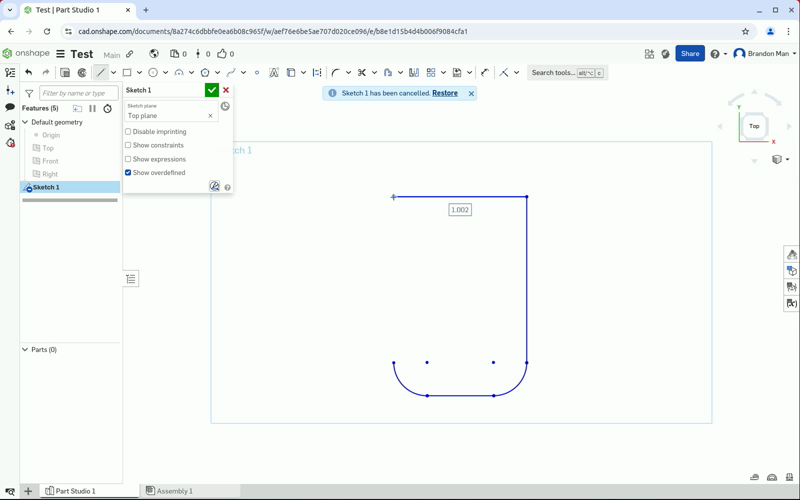
mouse_move(393, 362)
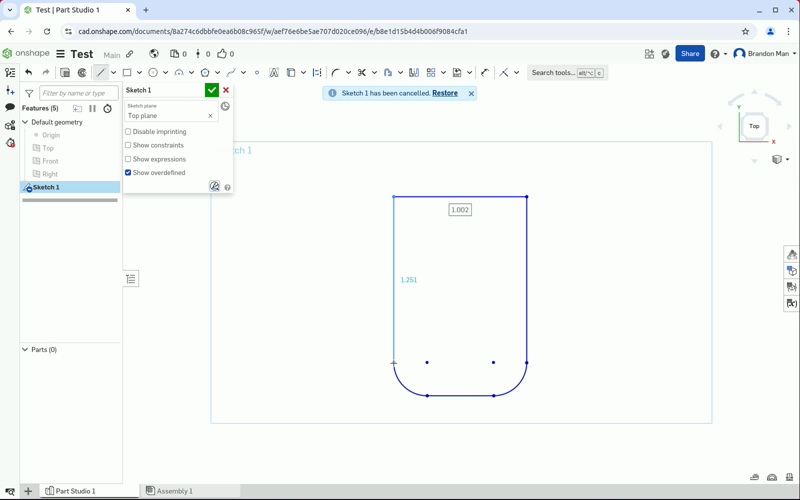
key_up(shift)
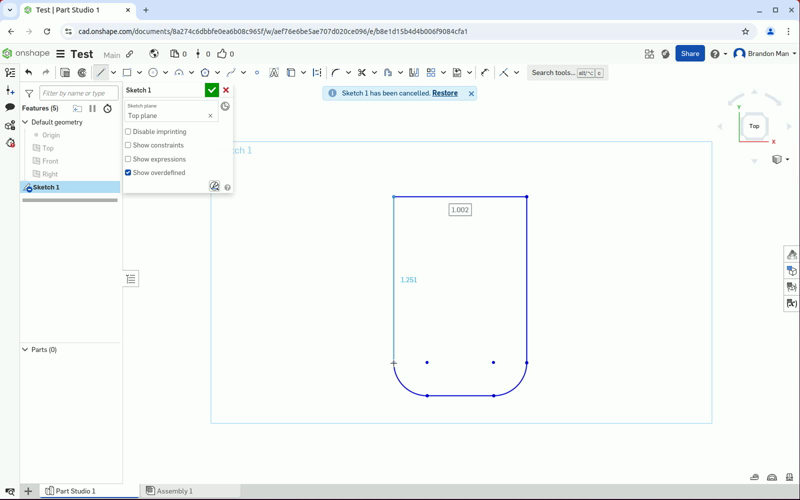
click(393, 362)
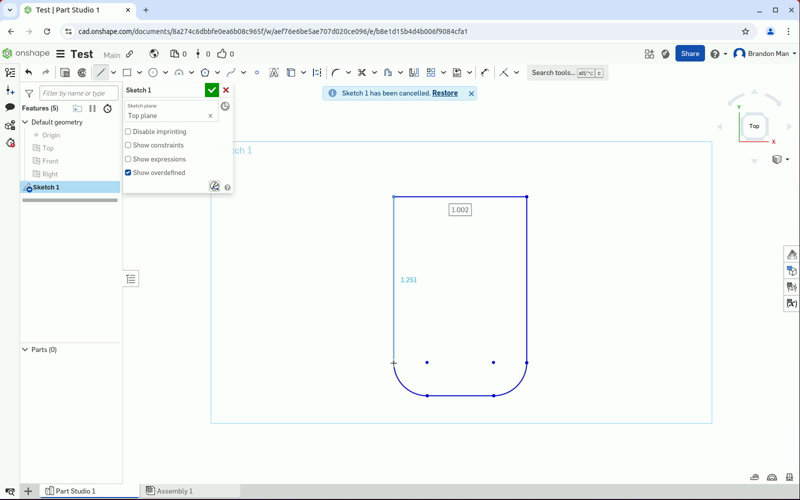
key(esc)
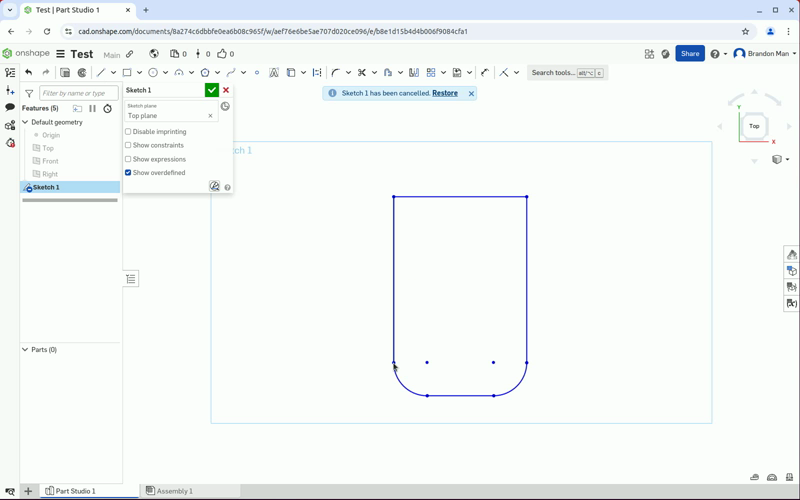
key(c)
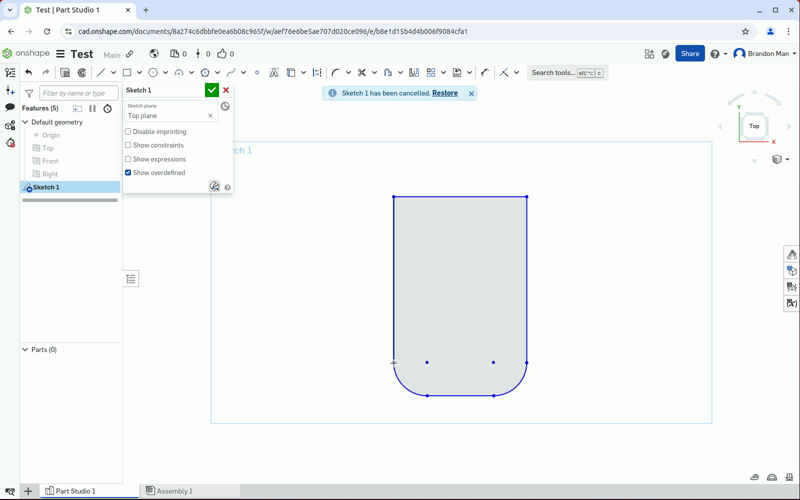
key_down(shift)
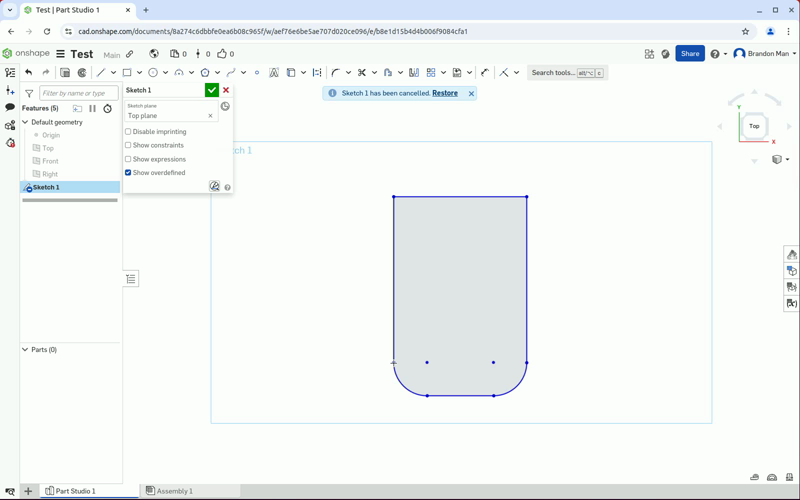
mouse_move(427, 362)
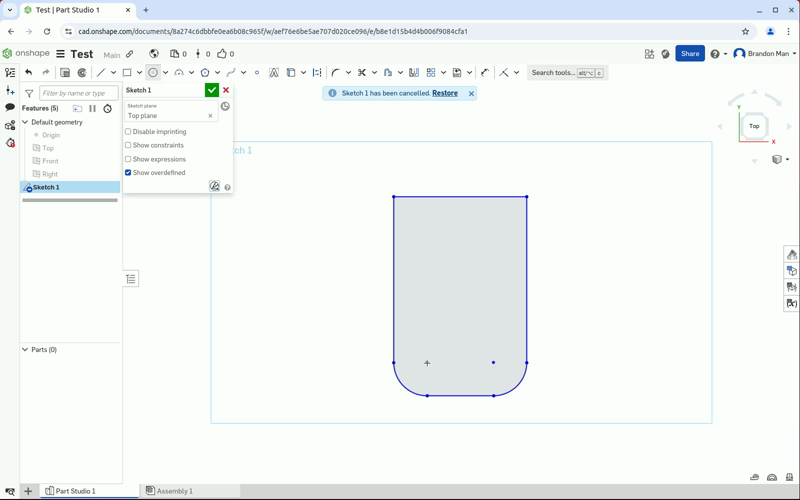
click(427, 362)
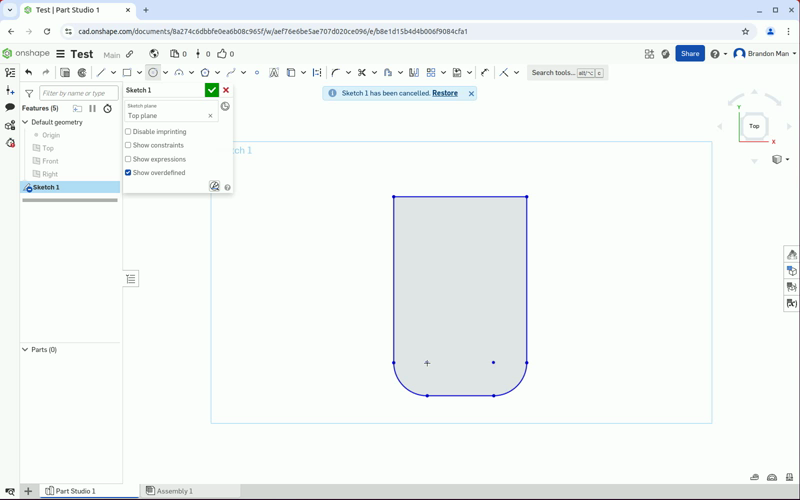
key_up(shift)
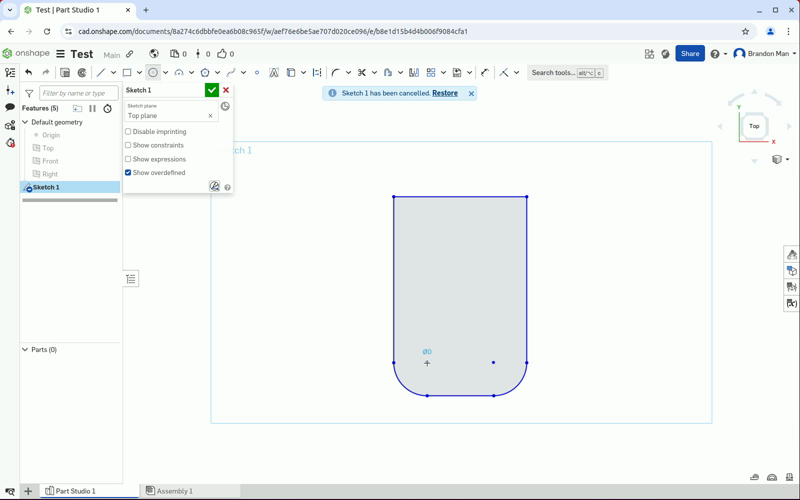
mouse_move(441, 362)
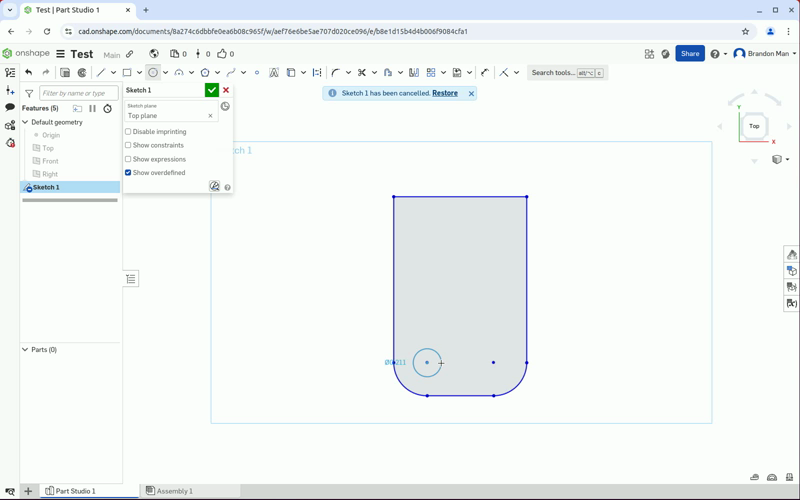
click(441, 362)
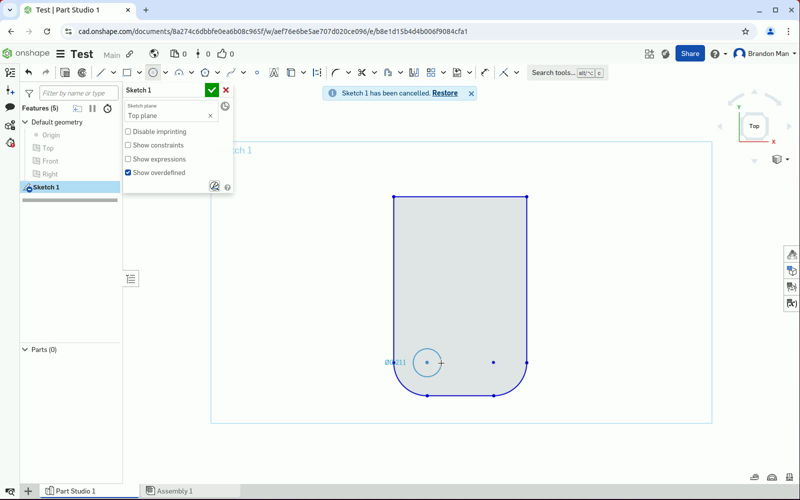
key(esc)
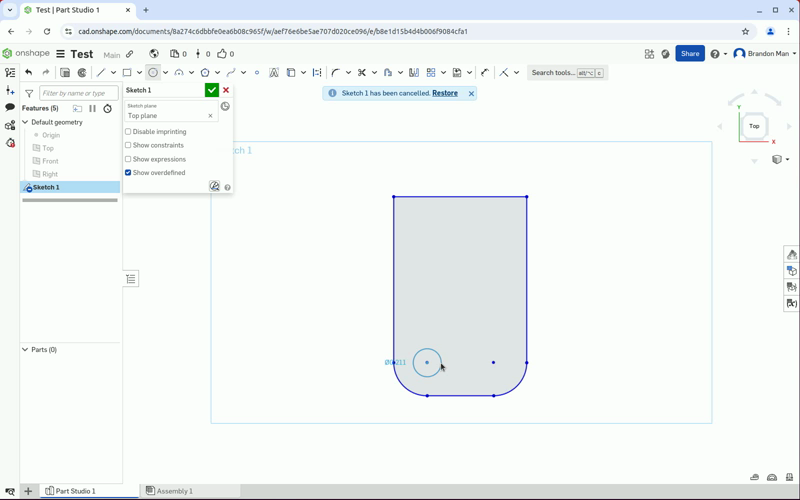
key(c)
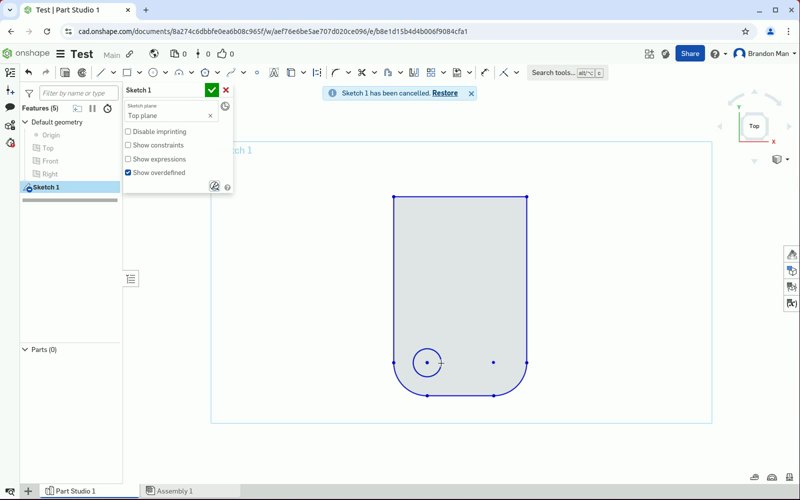
key_down(shift)
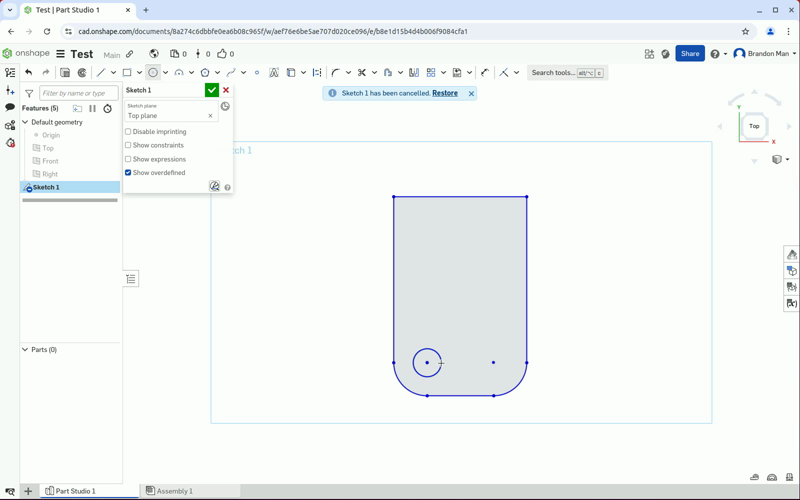
mouse_move(493, 362)
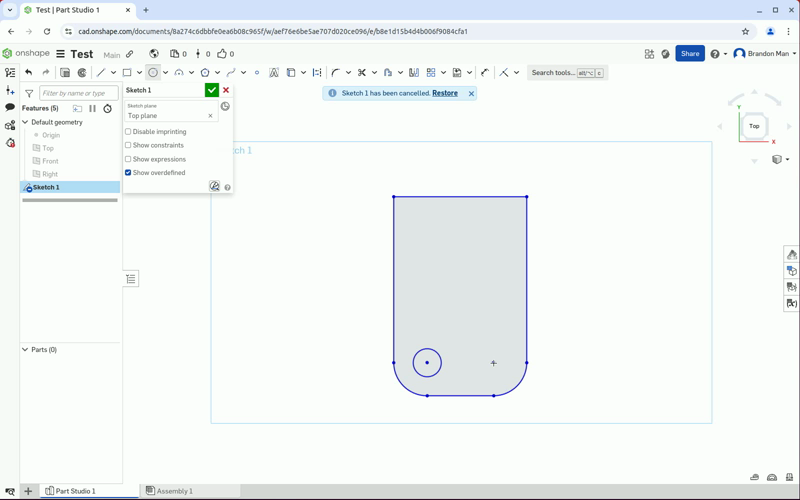
click(493, 362)
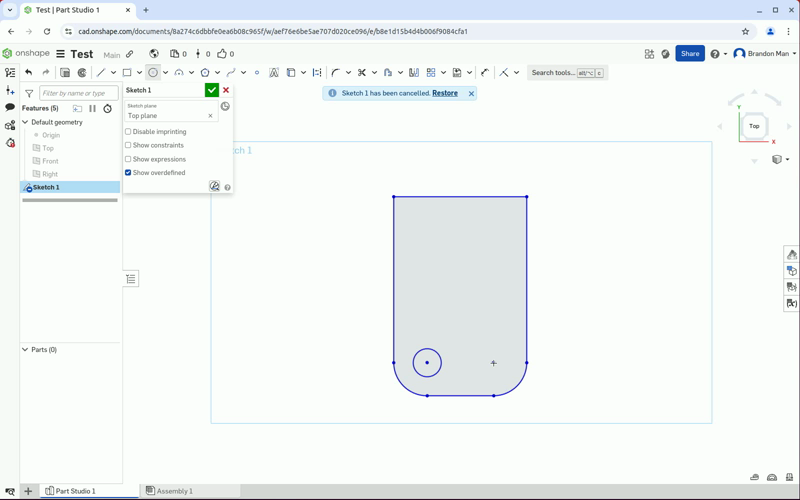
key_up(shift)
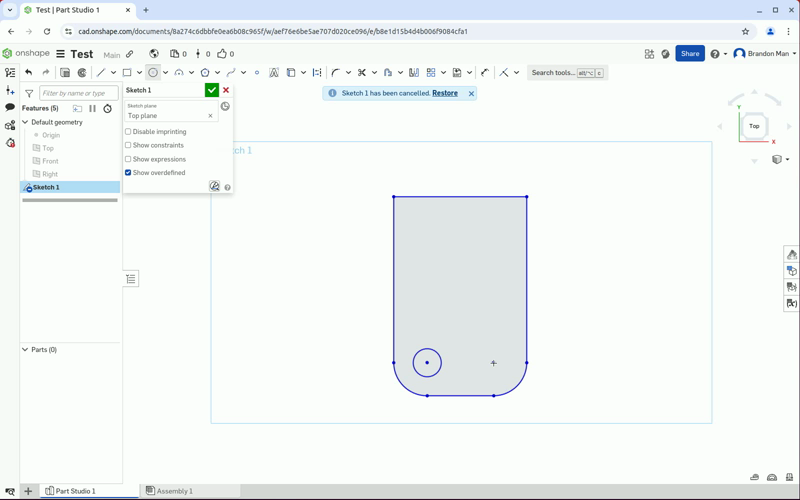
mouse_move(507, 362)
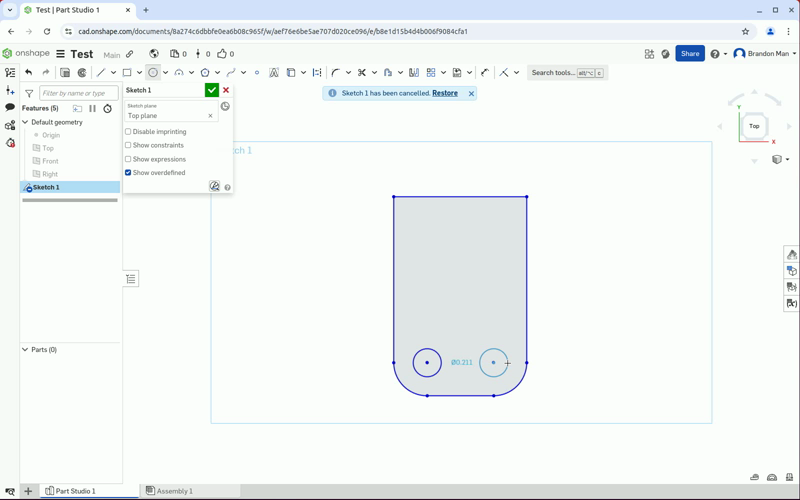
click(507, 362)
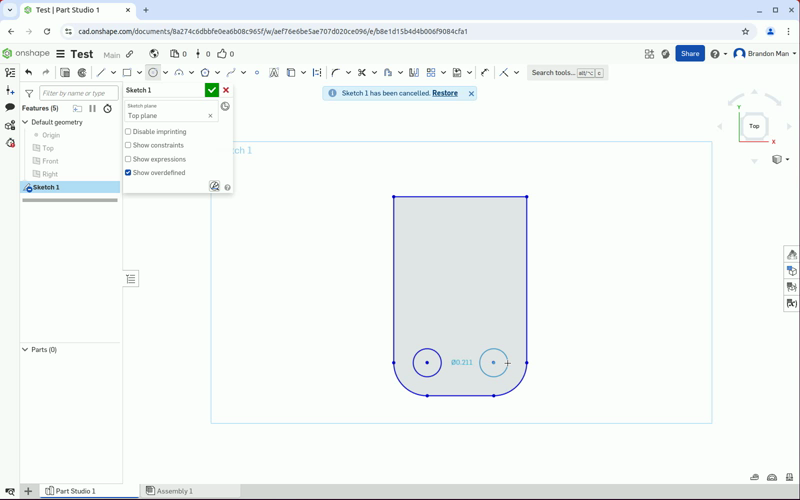
key(esc)
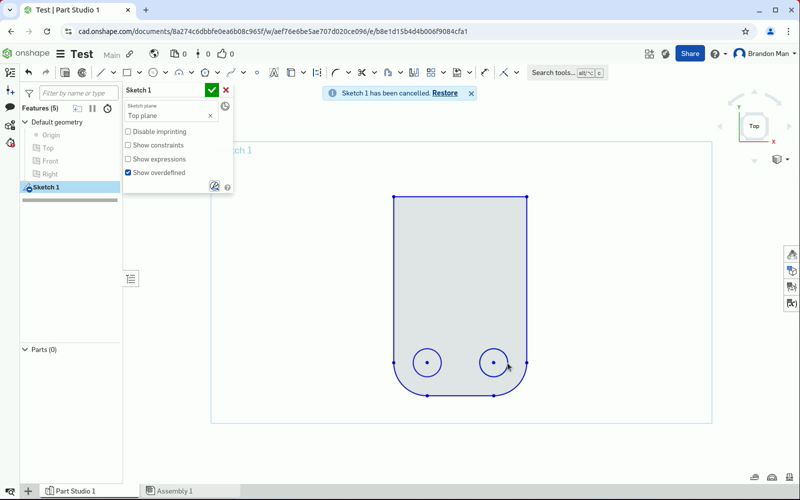
mouse_move(433, 259)
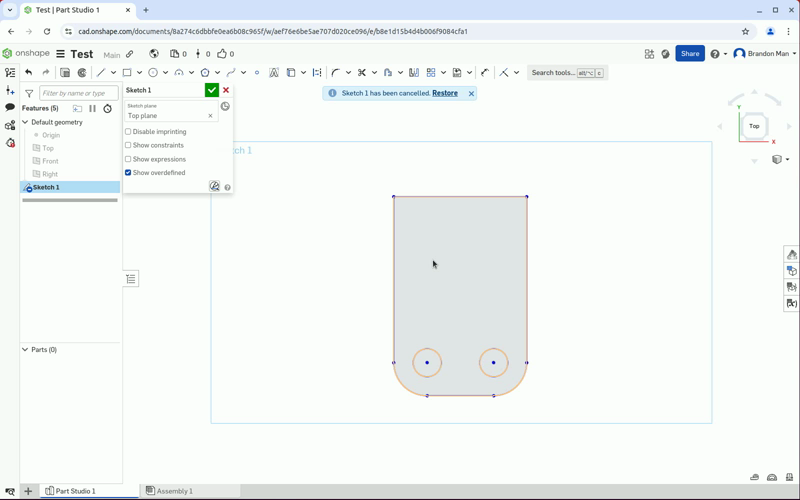
click(433, 259)
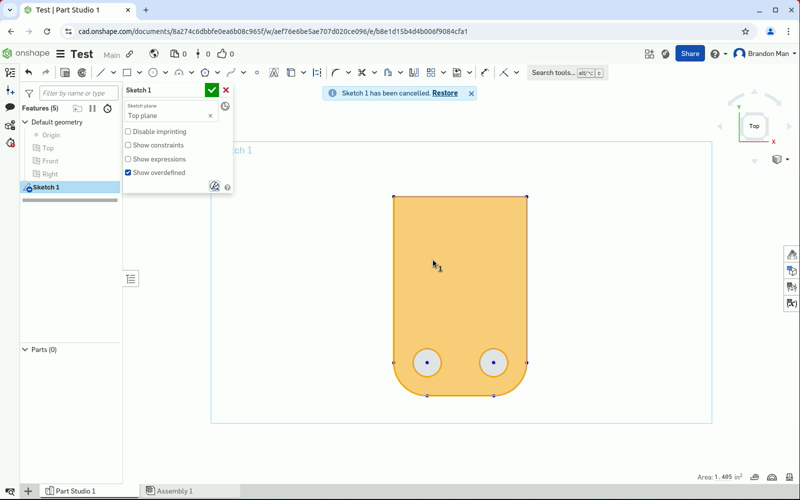
mouse_move(73, 352)
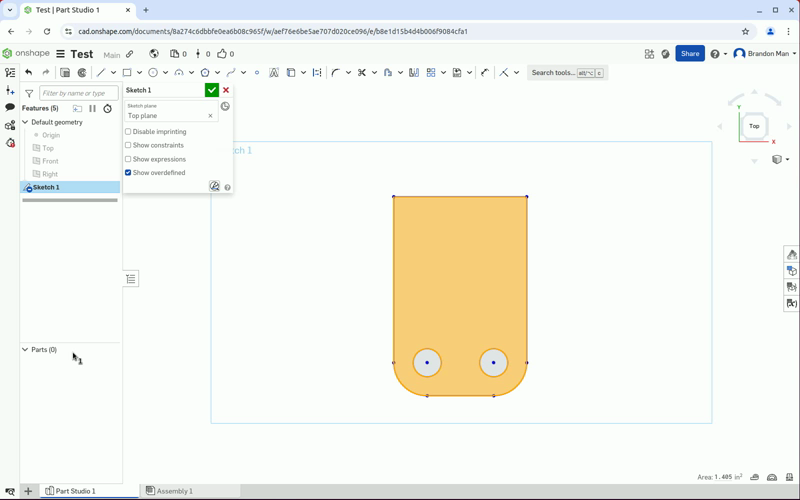
key(shift+y)
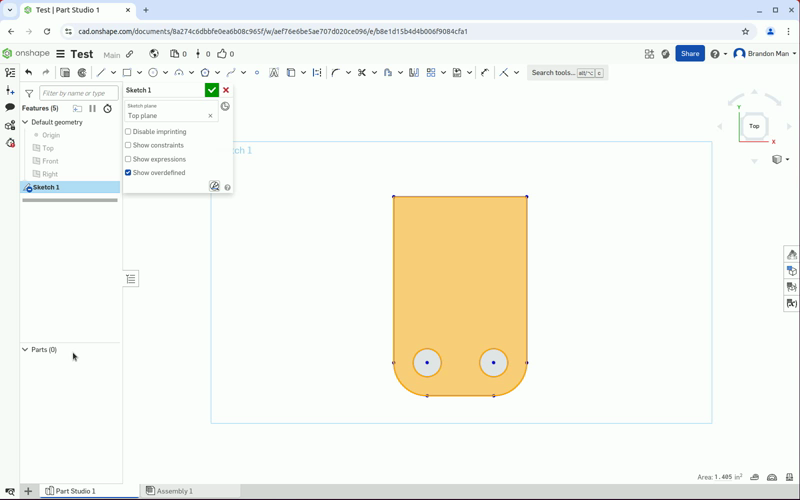
key(shift+e)
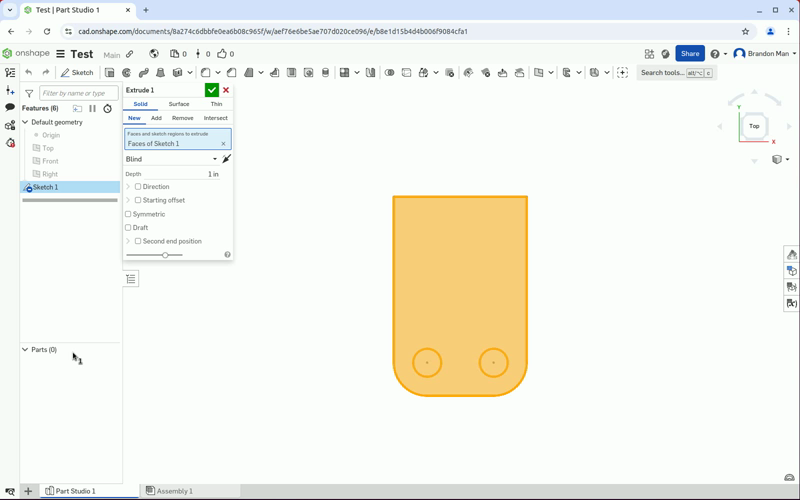
mouse_move(143, 106)
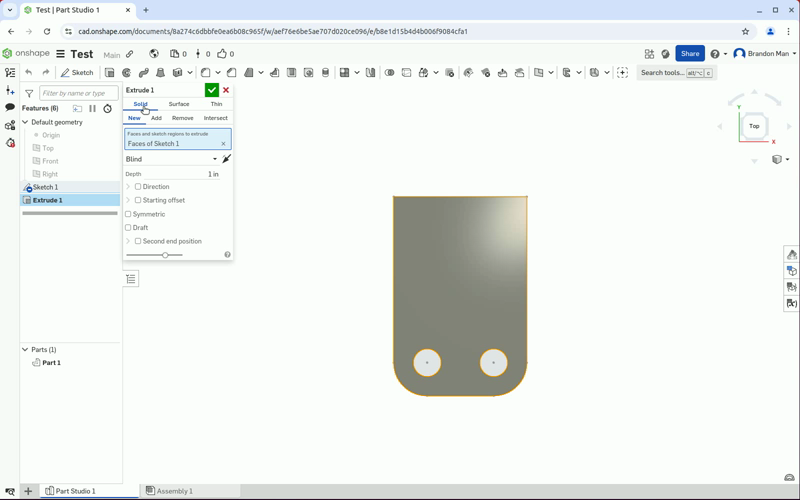
click(143, 106)
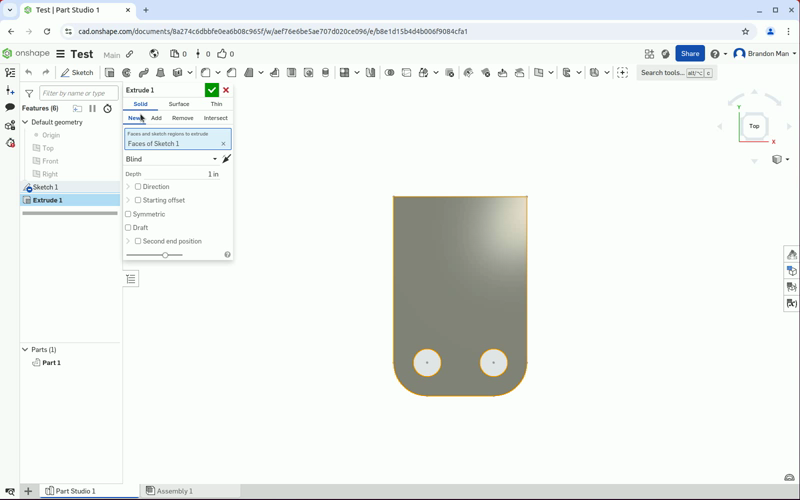
mouse_move(137, 120)
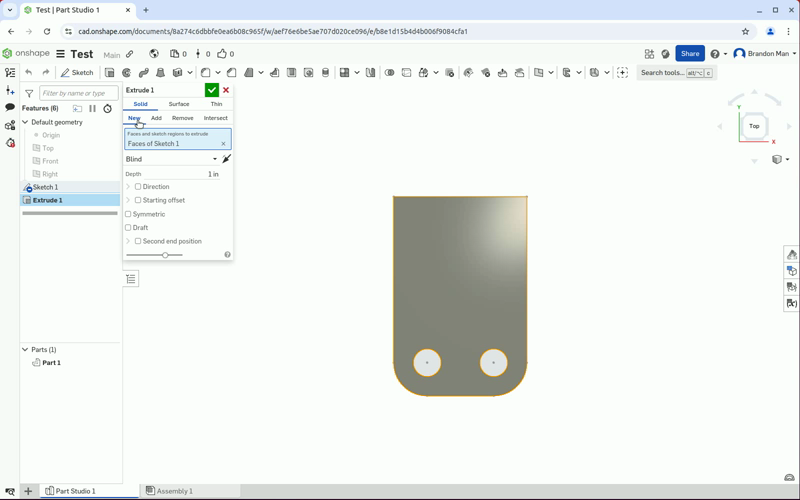
click(137, 120)
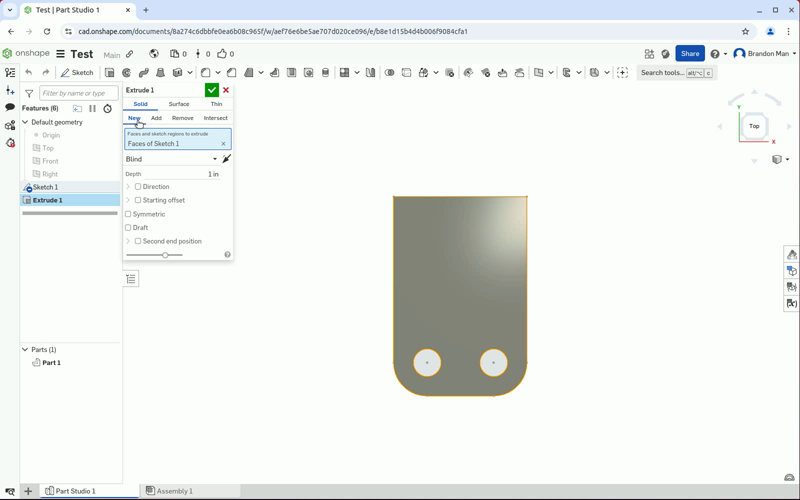
key(tab, 4)
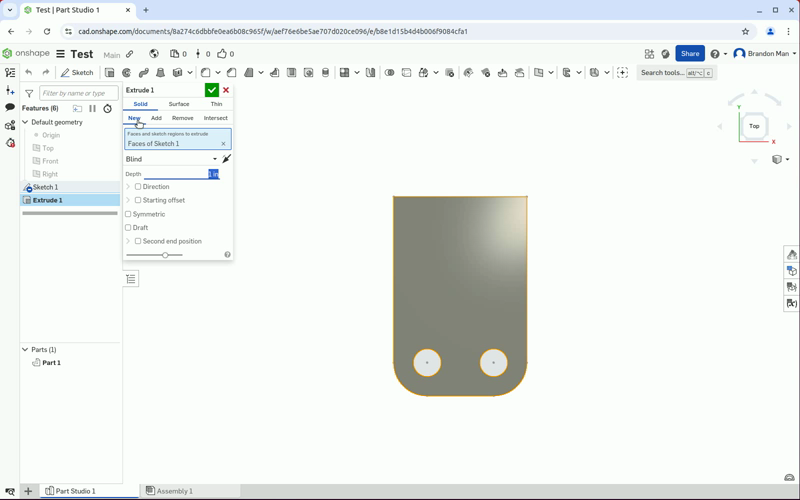
text(0.203)
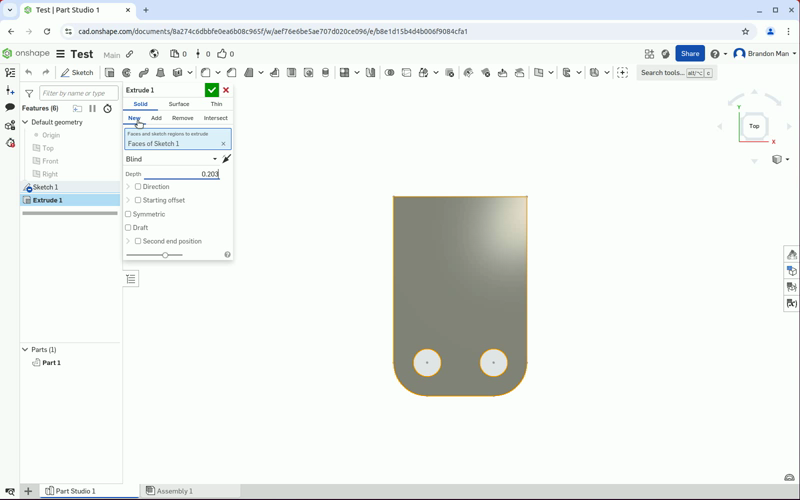
key(enter)
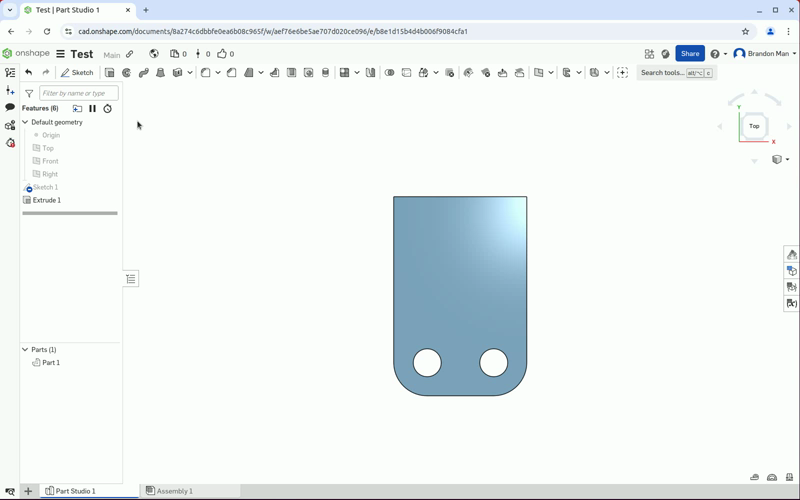
key(shift+h)
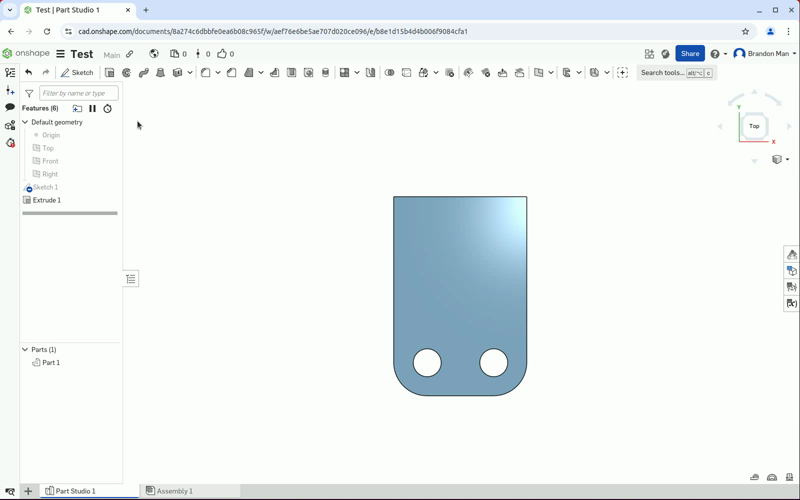
key(shift+h)
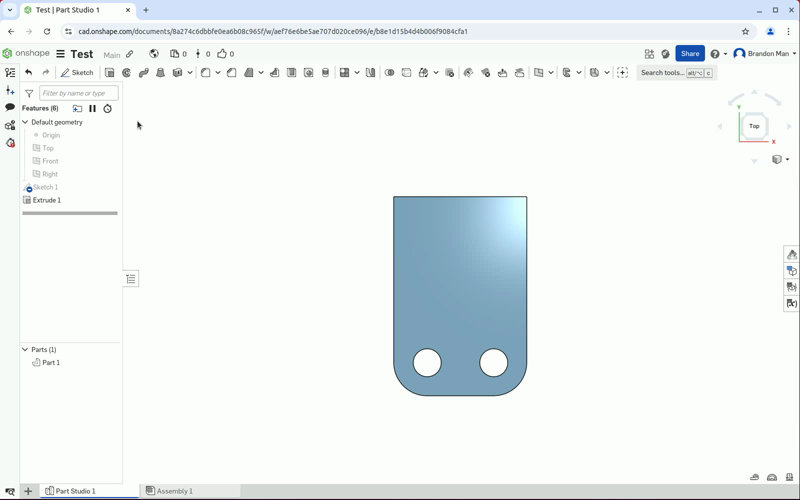
mouse_move(73, 189)
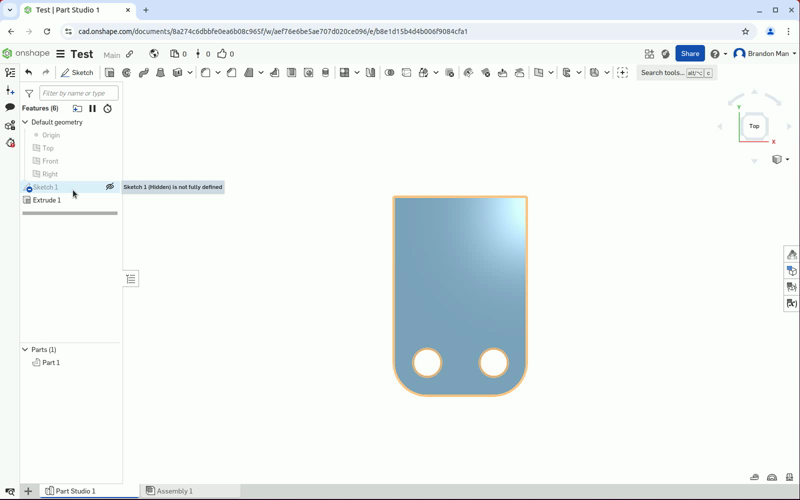
click(73, 189)
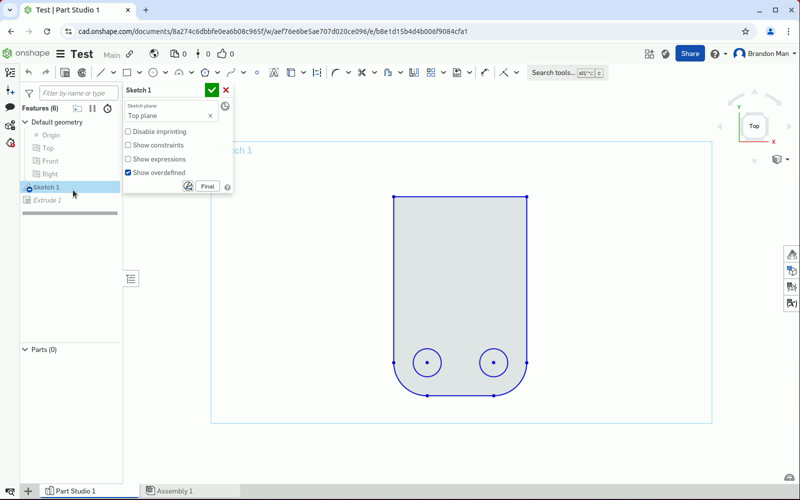
mouse_move(229, 92)
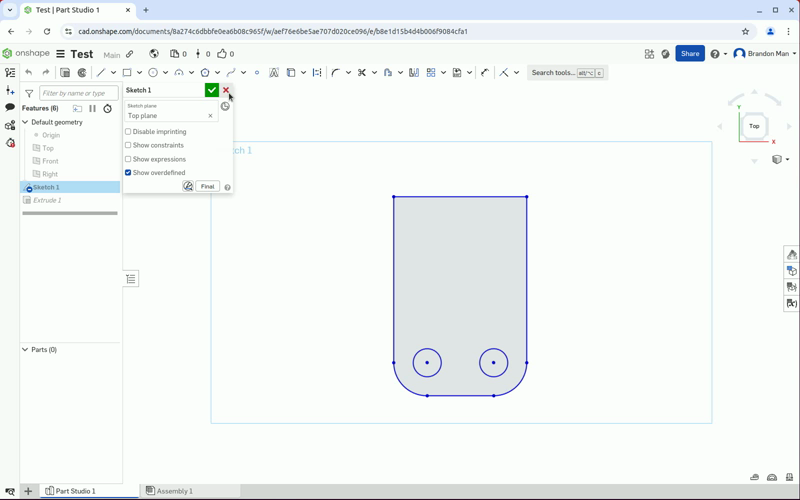
click(229, 92)
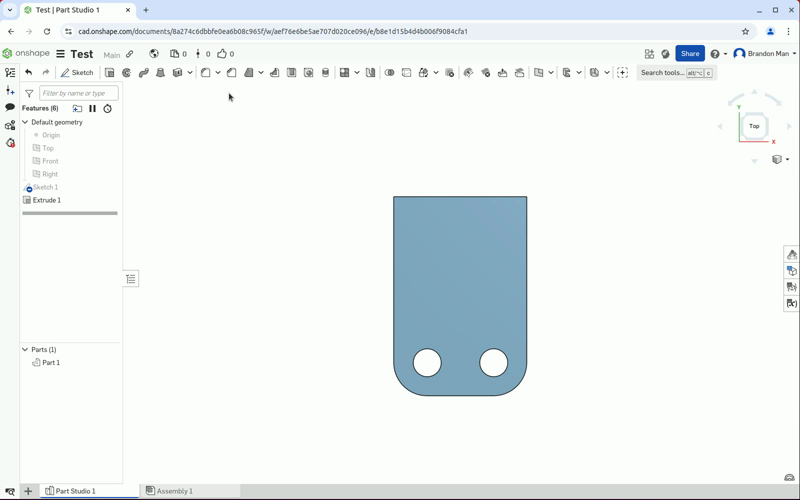
mouse_move(73, 352)
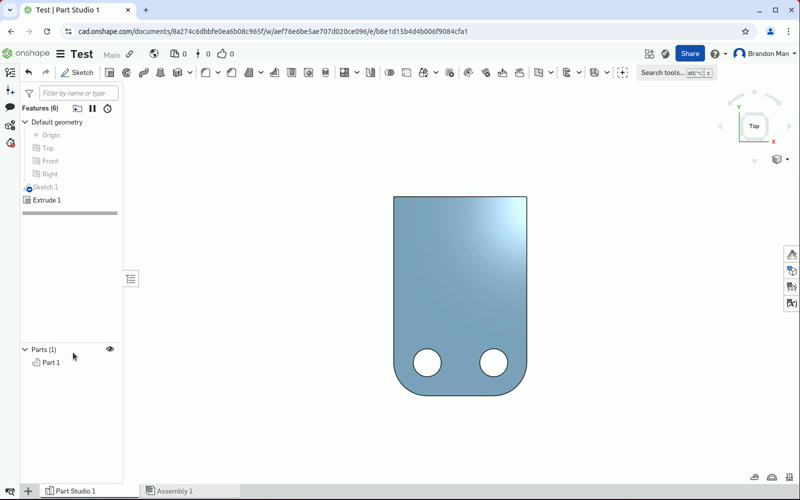
key(y)
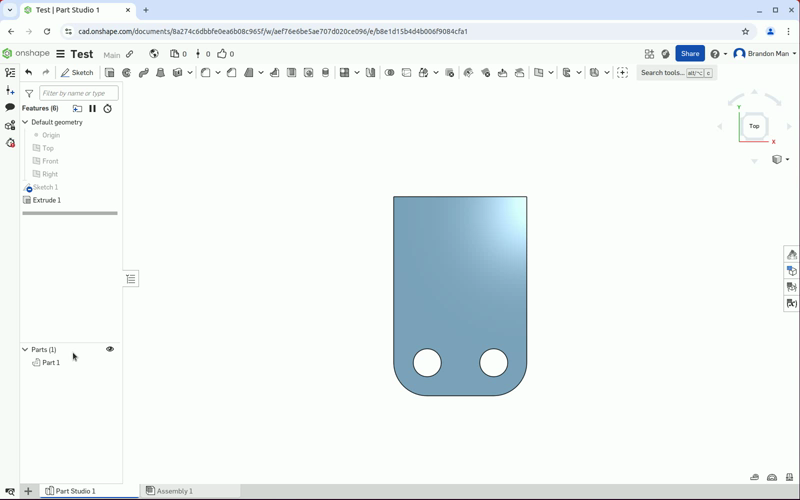
key(shift+p)
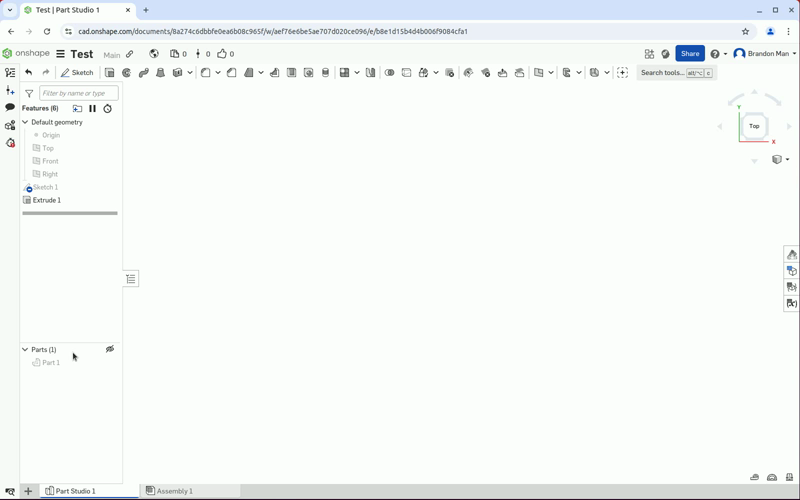
key(space)
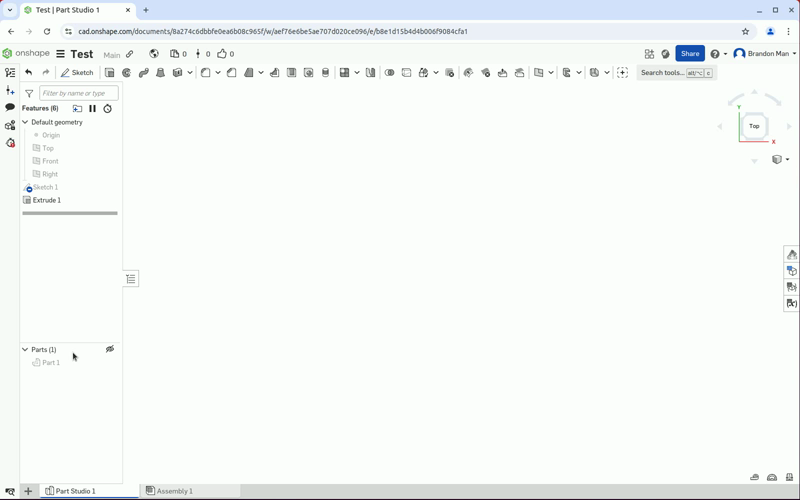
key_down(shift)
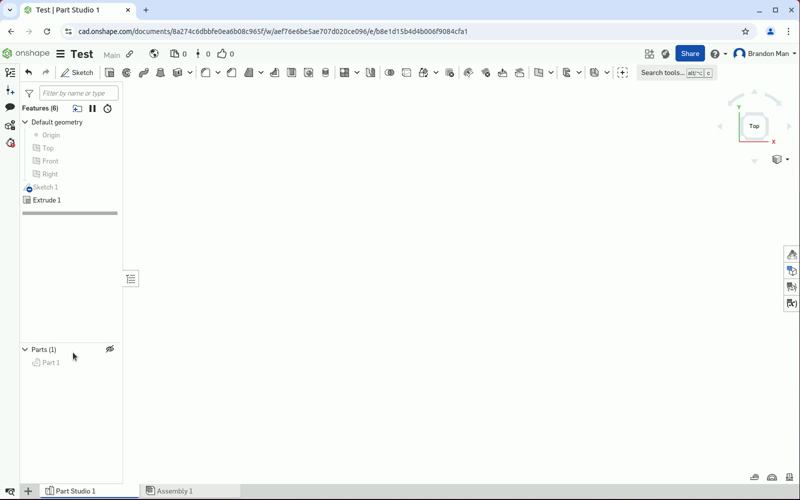
key(up)
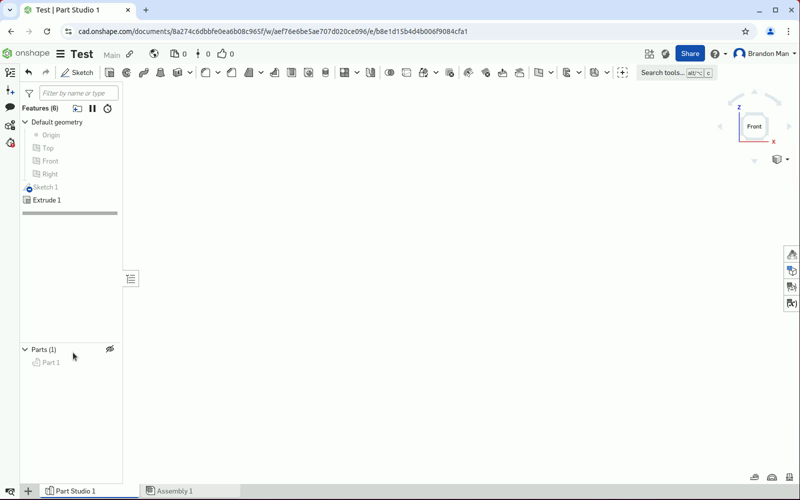
key_up(shift)
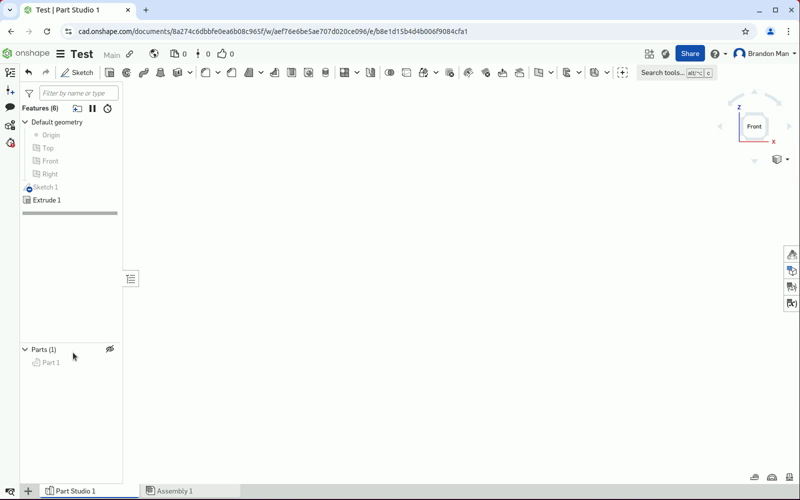
key(space)
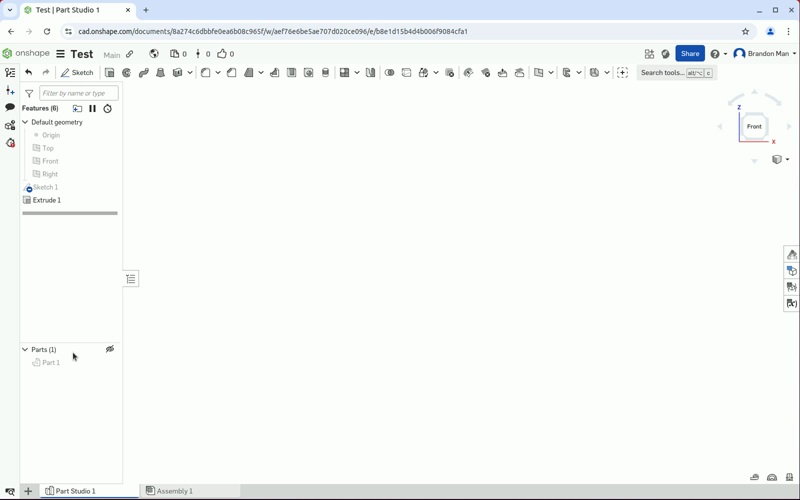
key_down(shift)
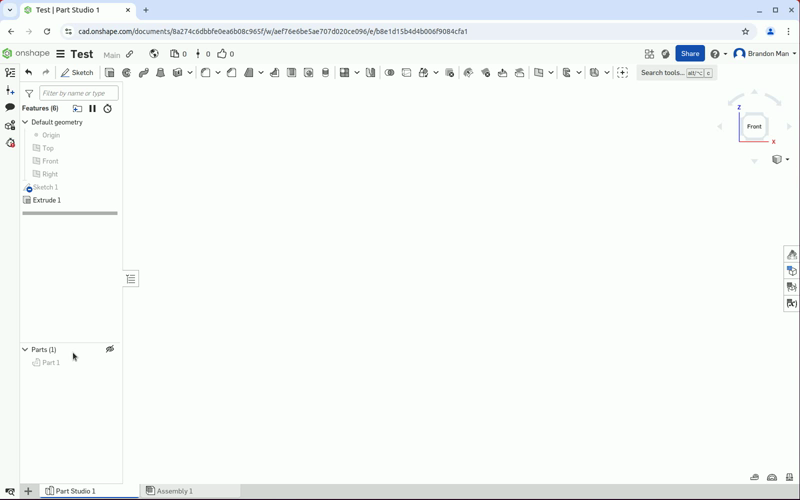
key(left)
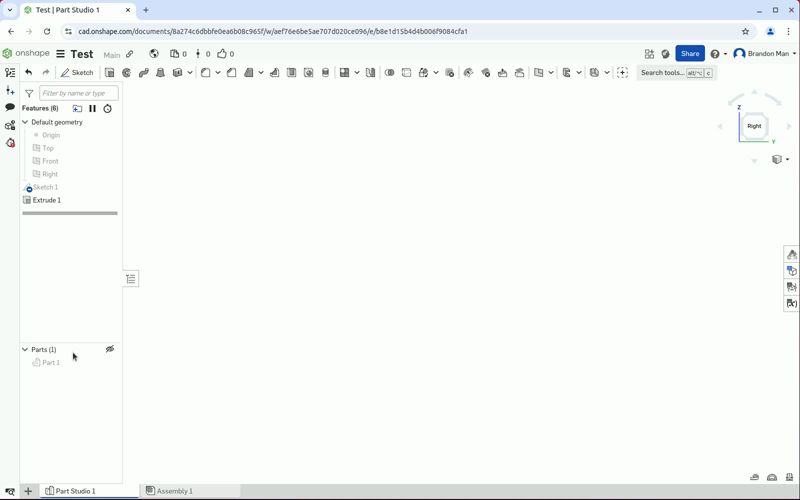
key_up(shift)
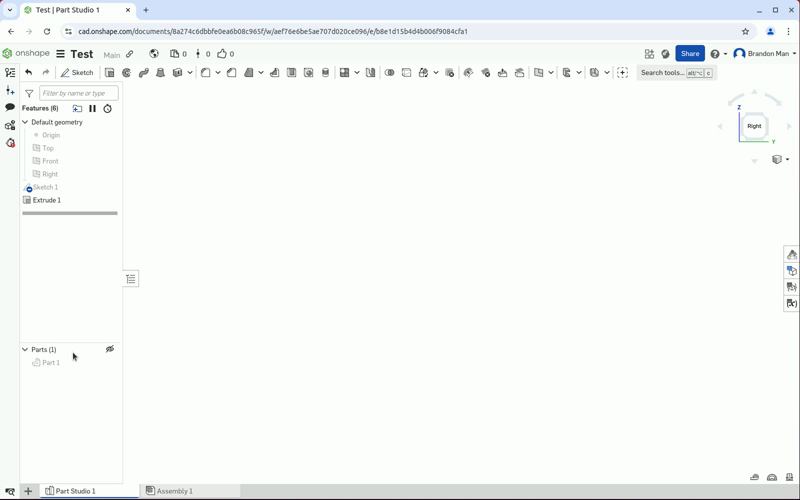
mouse_move(73, 352)
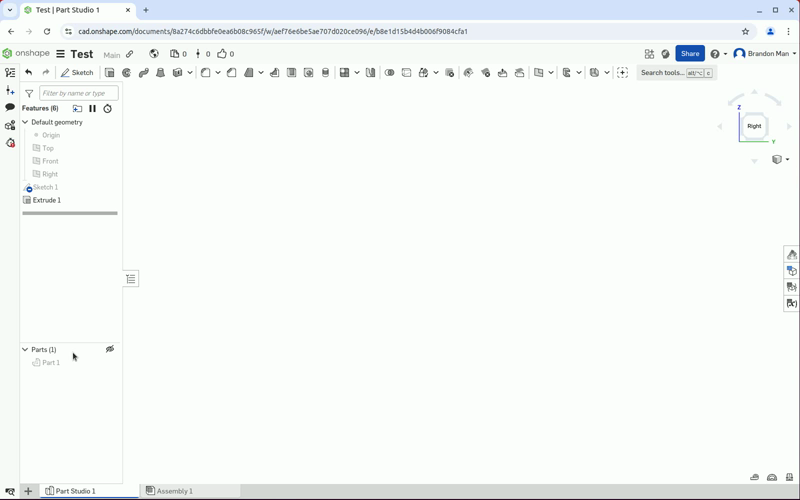
key(shift+y)
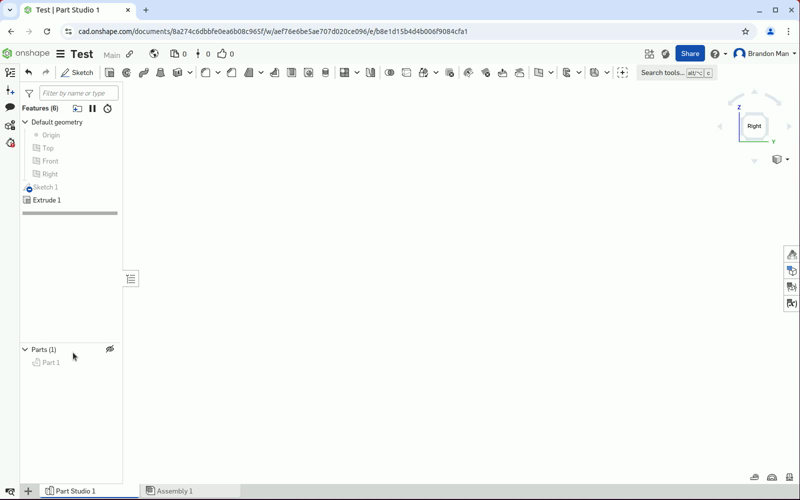
key(shift+s)
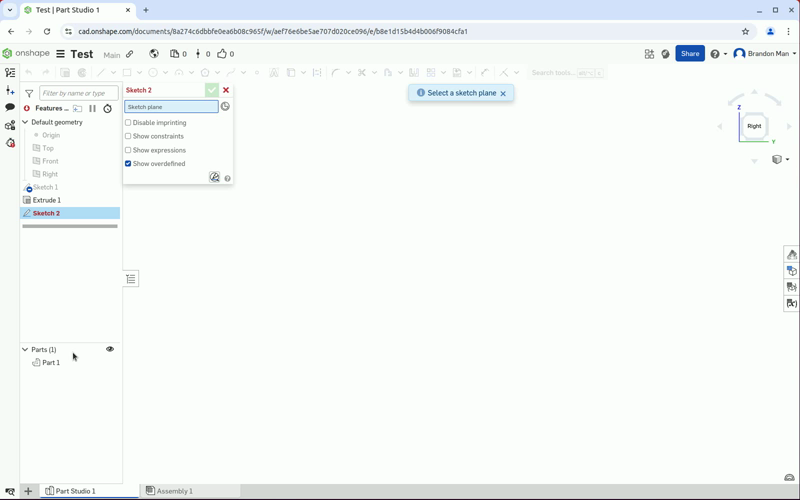
mouse_move(73, 176)
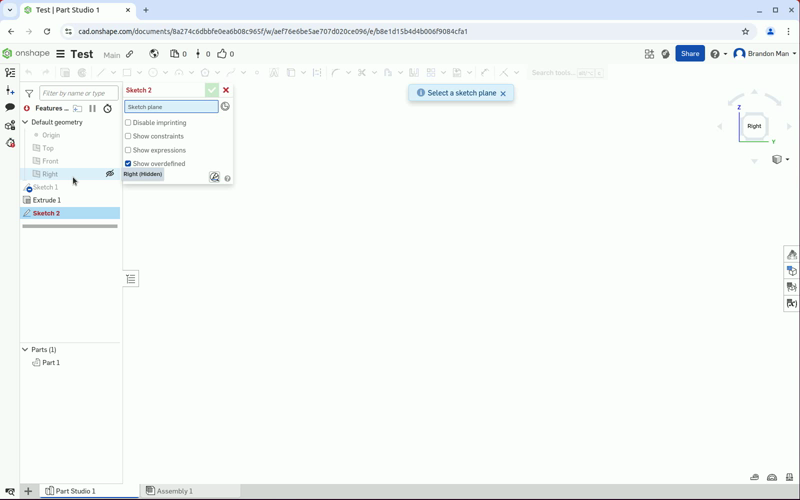
click(73, 176)
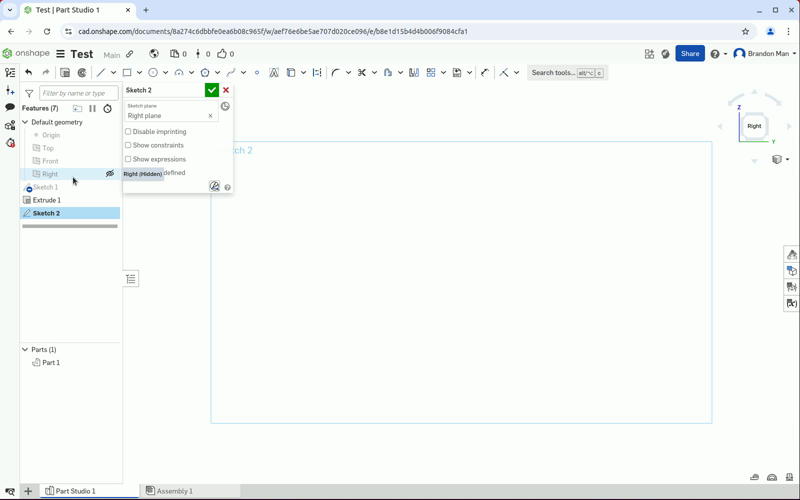
mouse_move(73, 352)
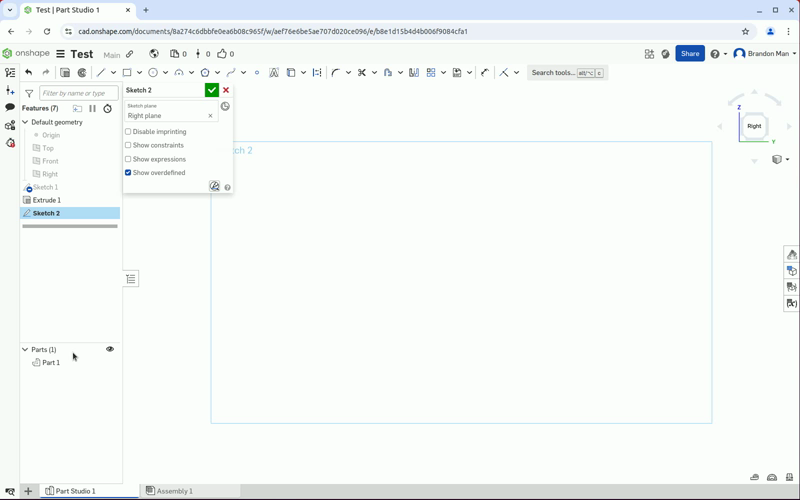
key(y)
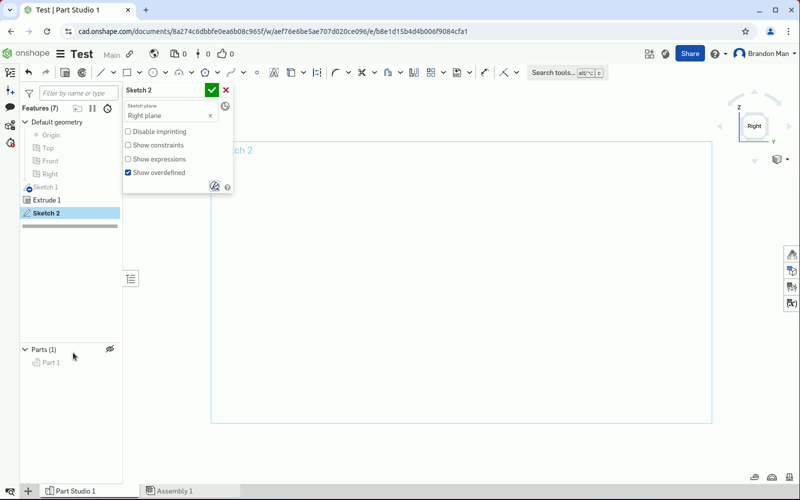
key(l)
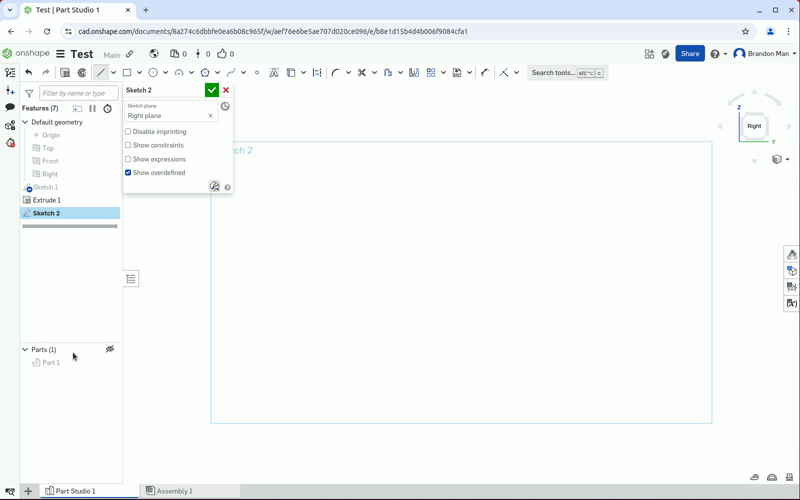
key_down(shift)
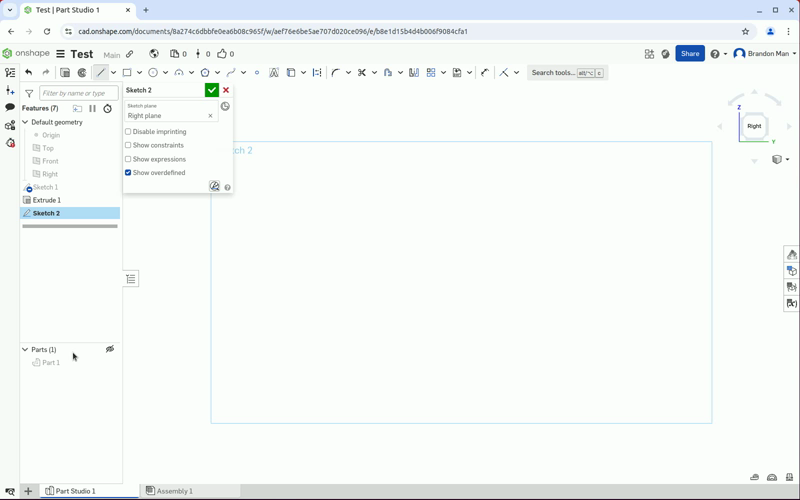
mouse_move(348, 255)
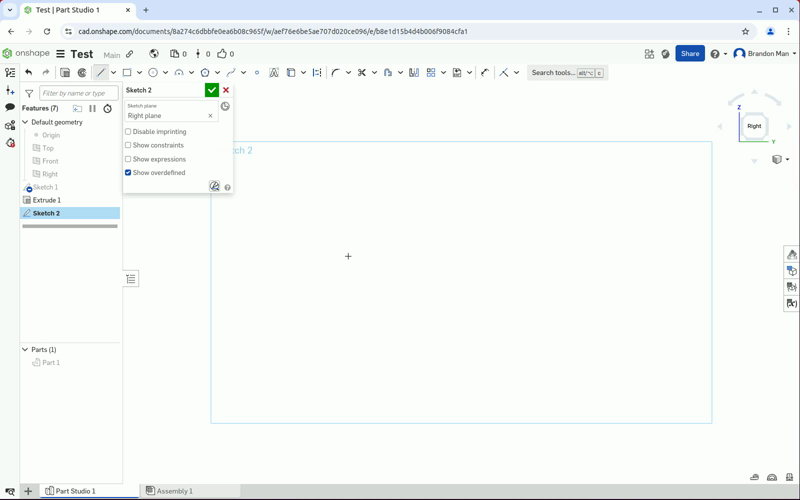
click(348, 255)
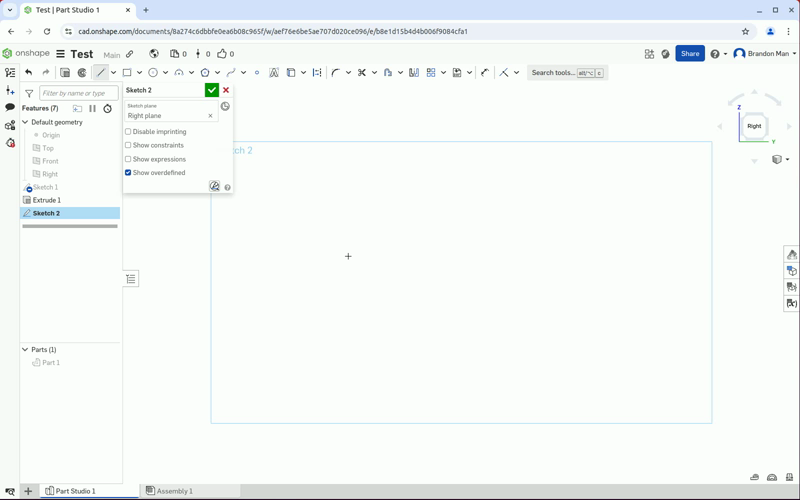
key_up(shift)
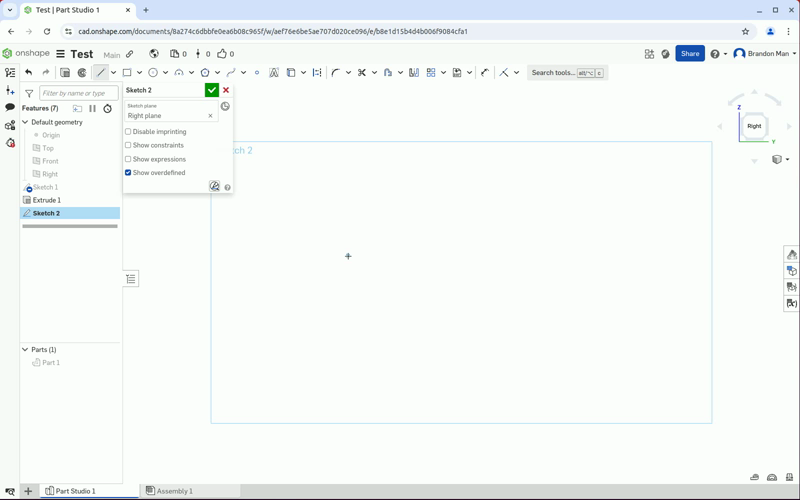
key_down(shift)
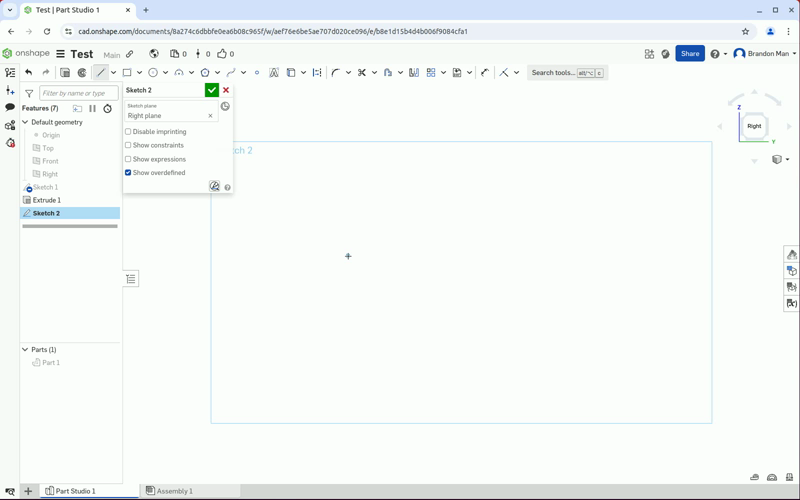
mouse_move(530, 255)
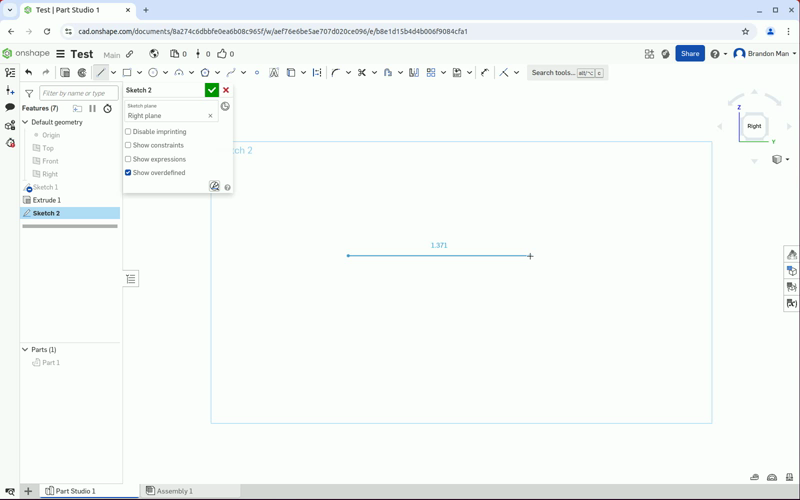
click(530, 255)
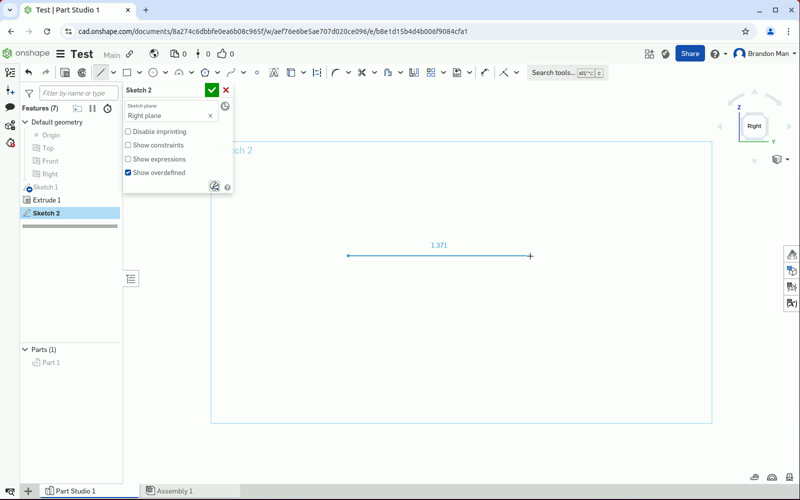
key_up(shift)
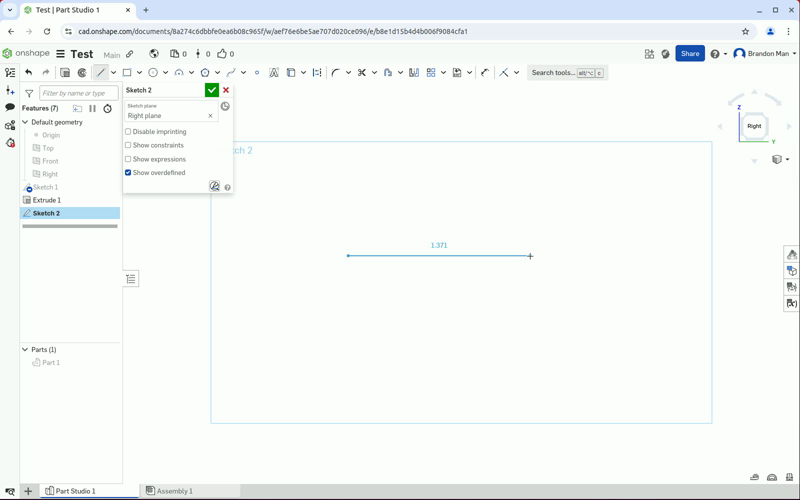
key_down(shift)
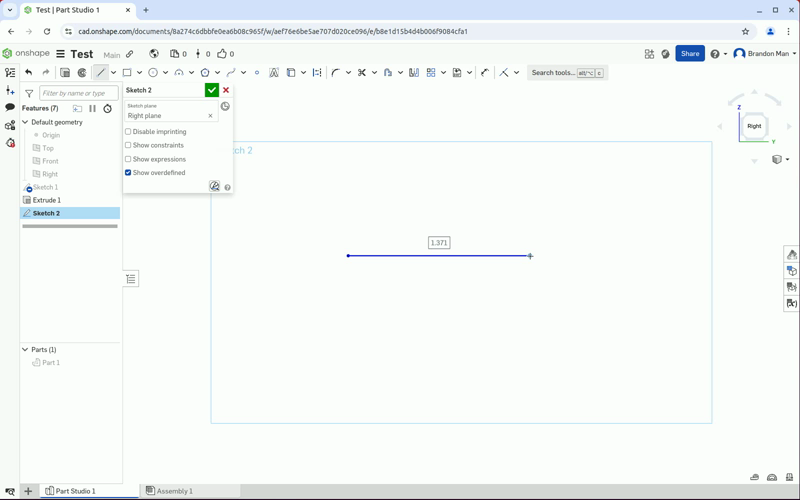
mouse_move(530, 188)
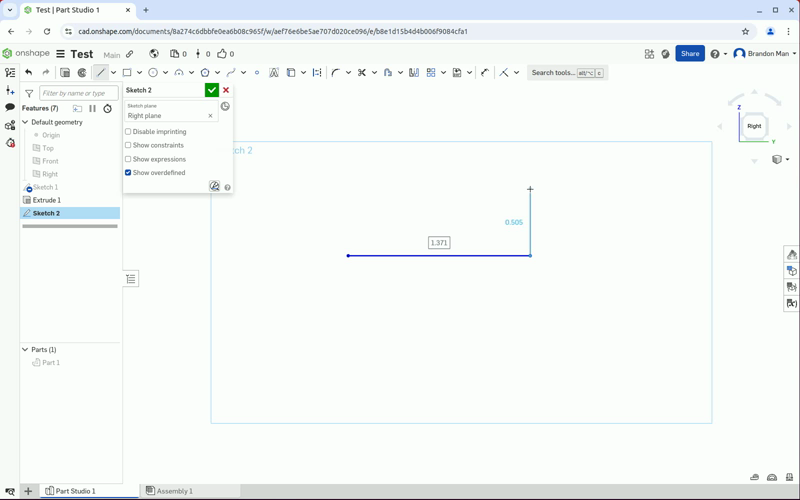
click(530, 188)
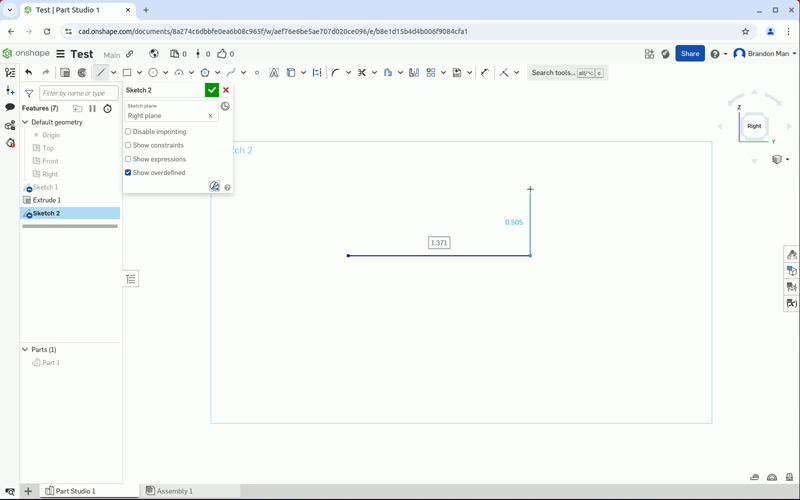
key_up(shift)
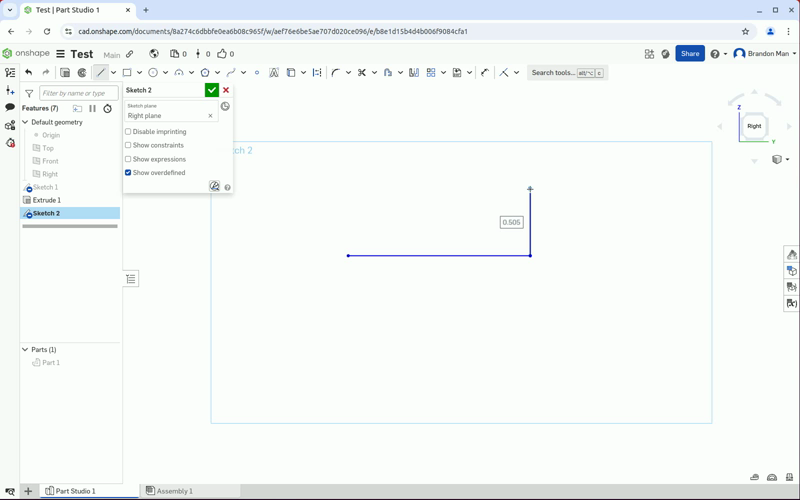
key_down(shift)
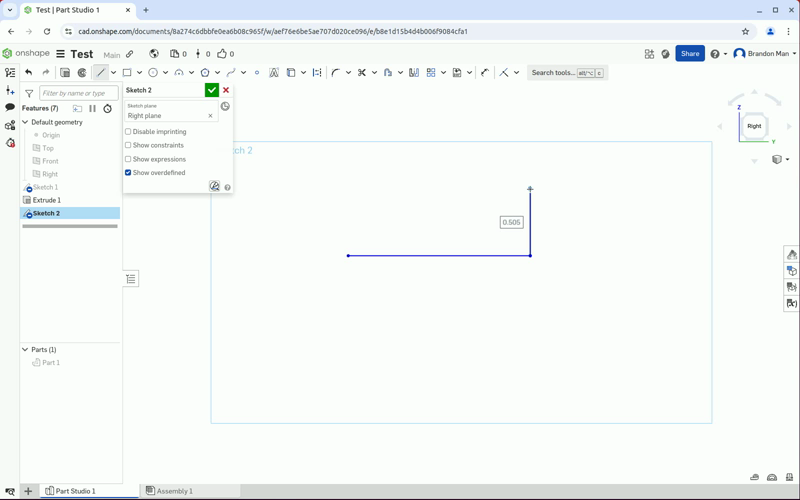
mouse_move(348, 255)
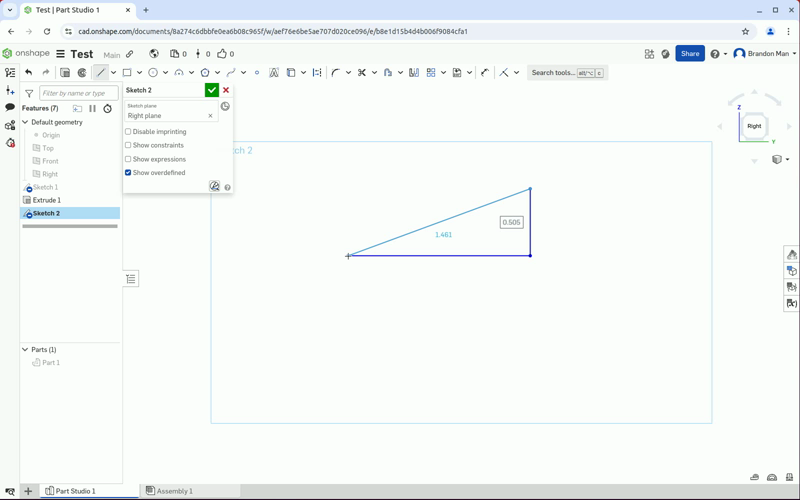
key_up(shift)
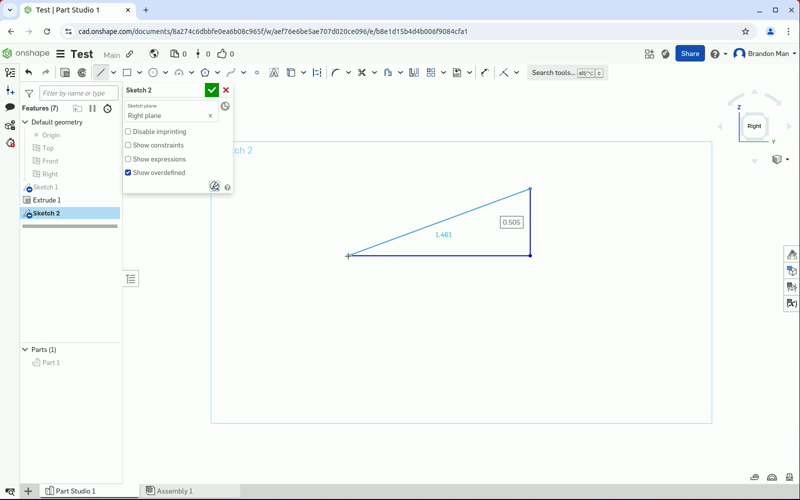
click(348, 255)
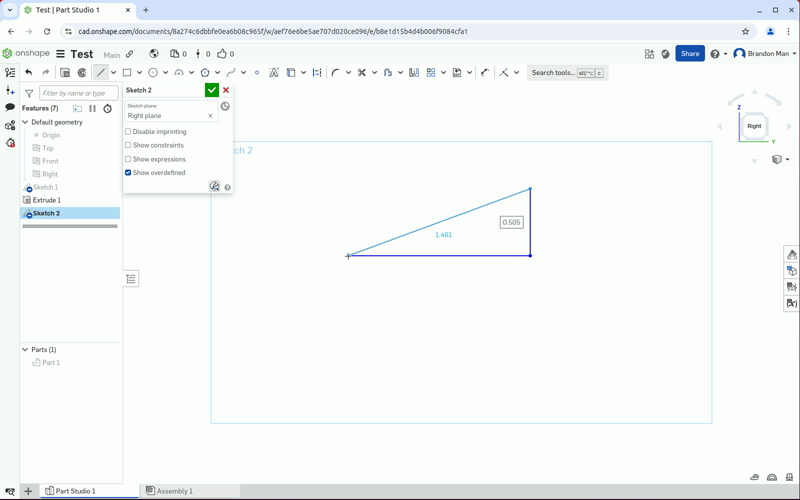
key(esc)
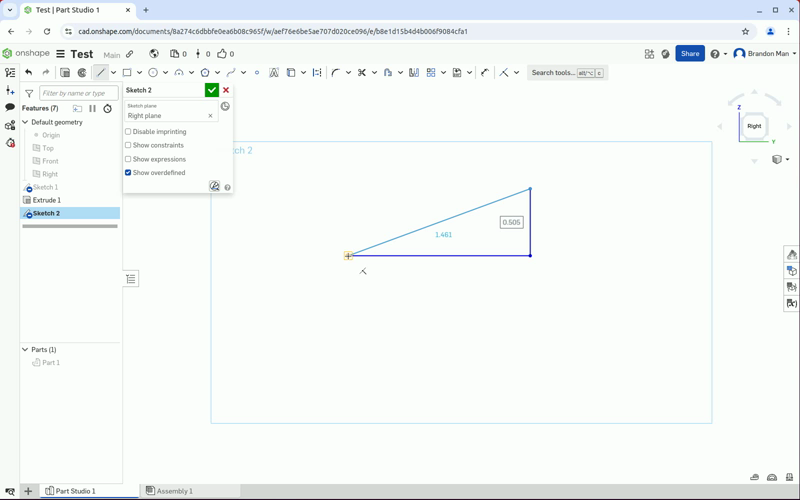
key(l)
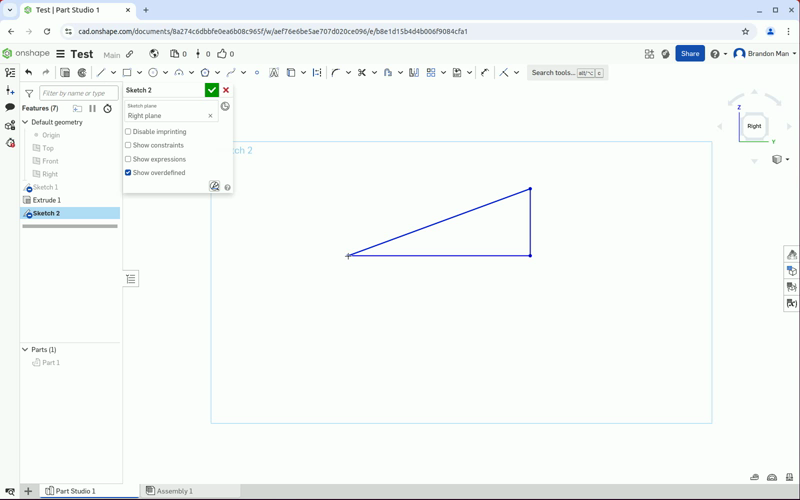
key_down(shift)
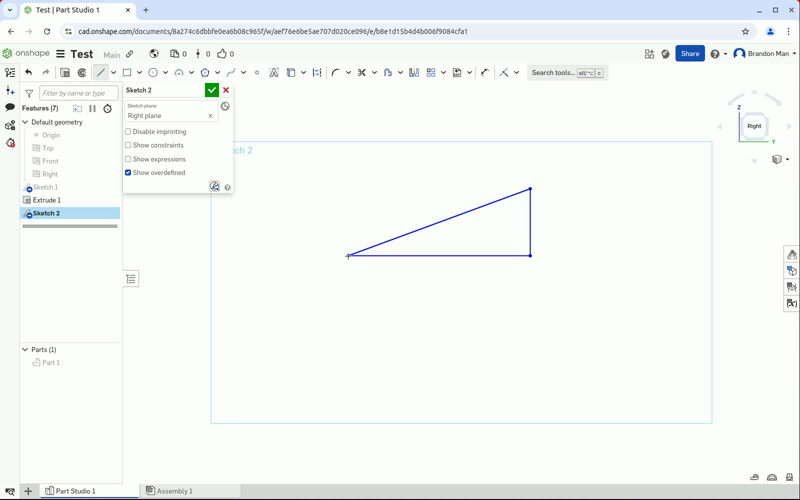
mouse_move(442, 238)
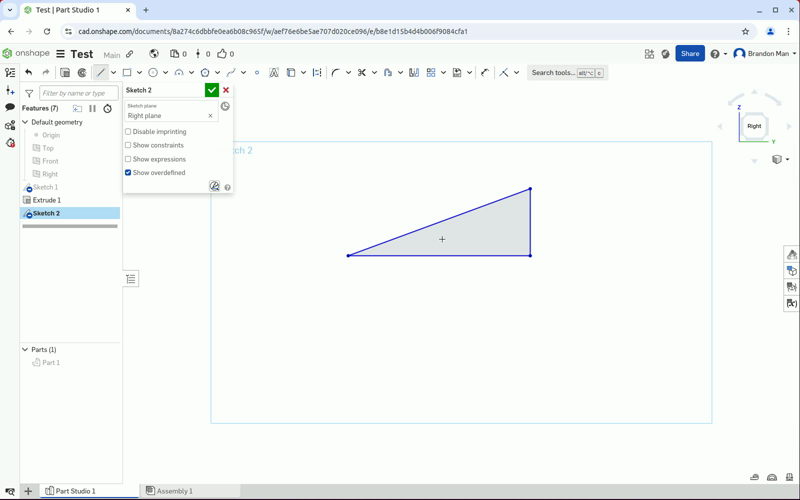
click(442, 238)
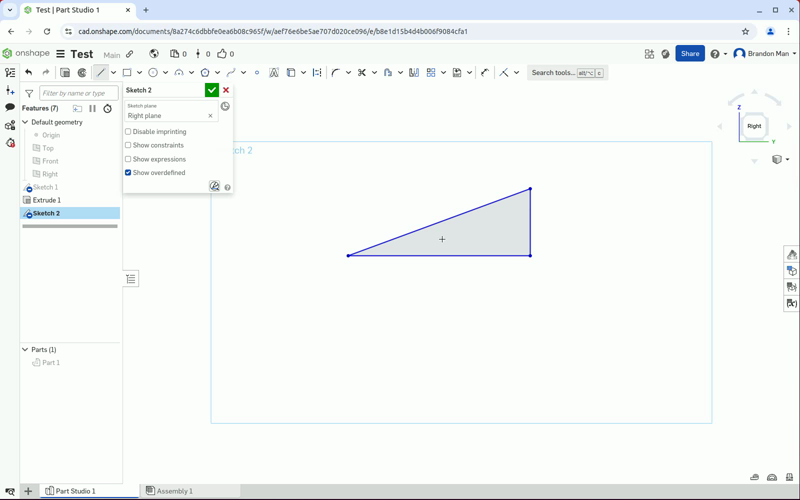
key_up(shift)
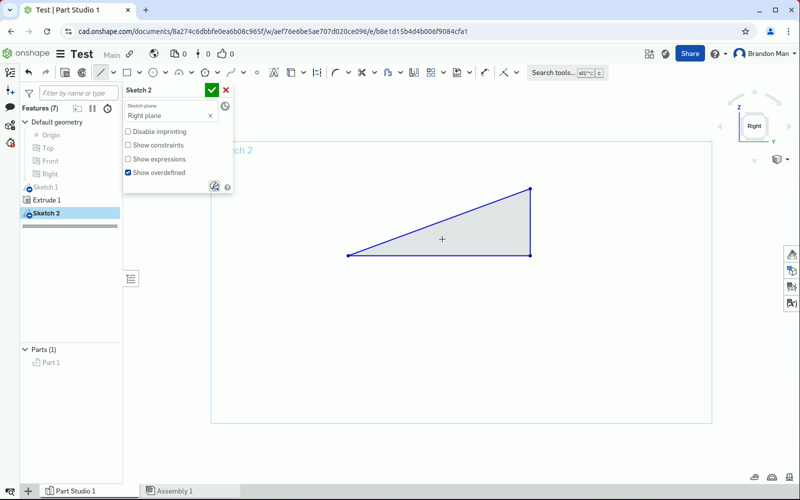
key_down(shift)
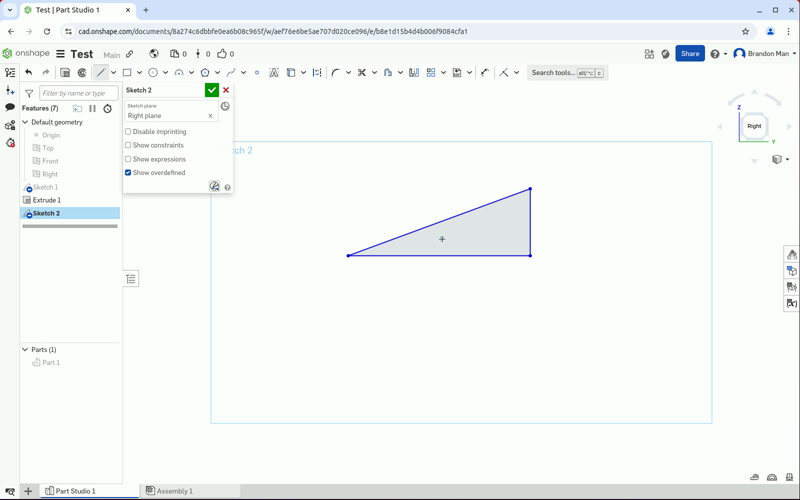
mouse_move(513, 238)
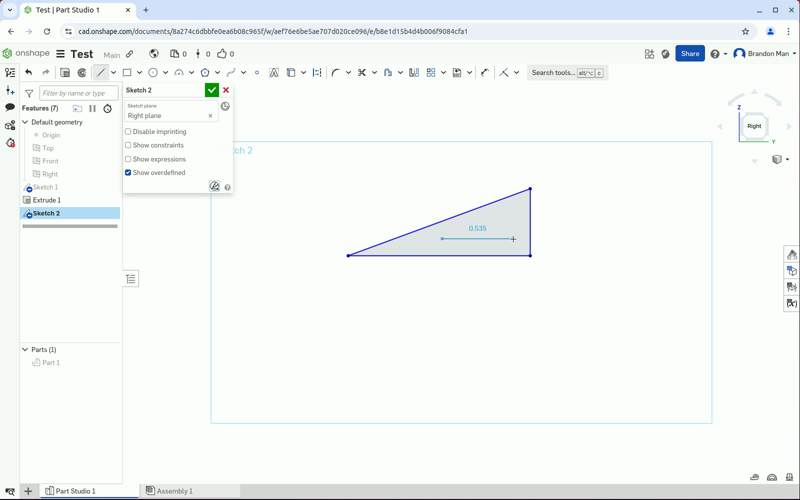
click(513, 238)
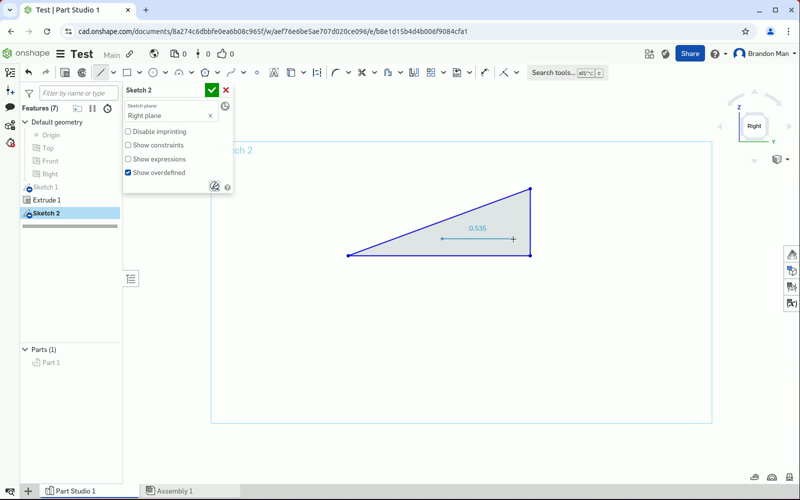
key_up(shift)
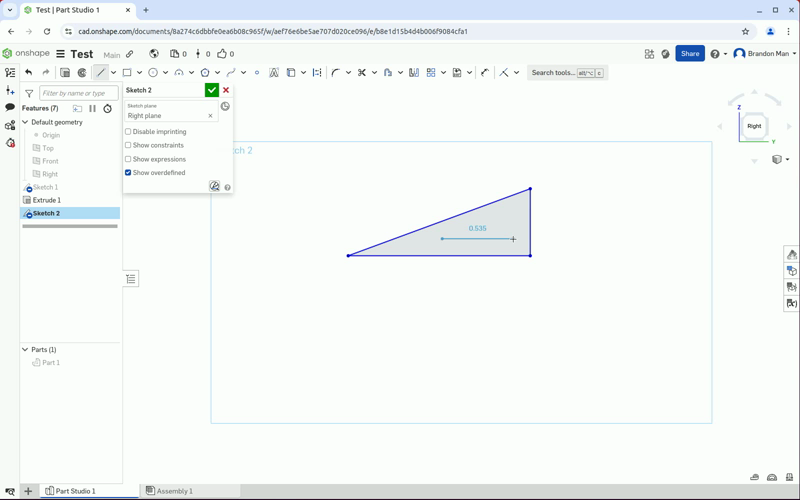
key_down(shift)
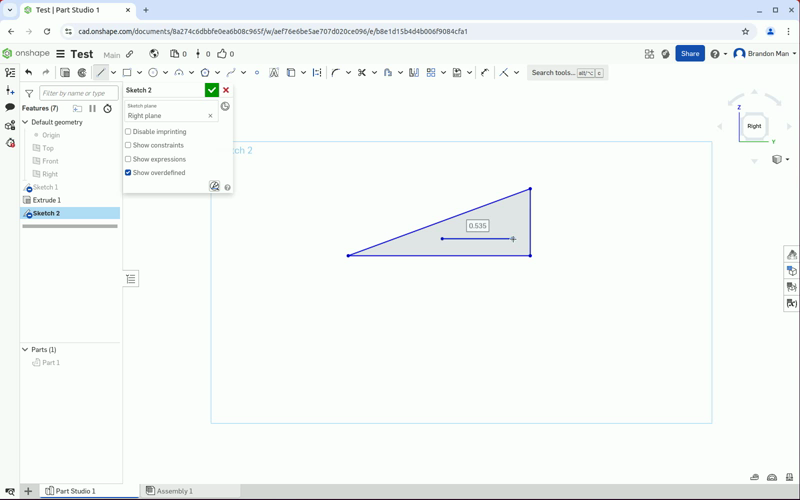
mouse_move(543, 238)
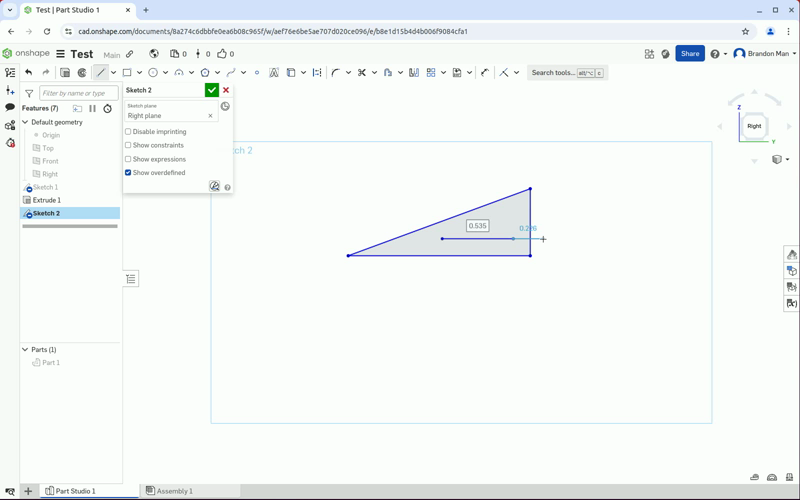
mouse_move(513, 213)
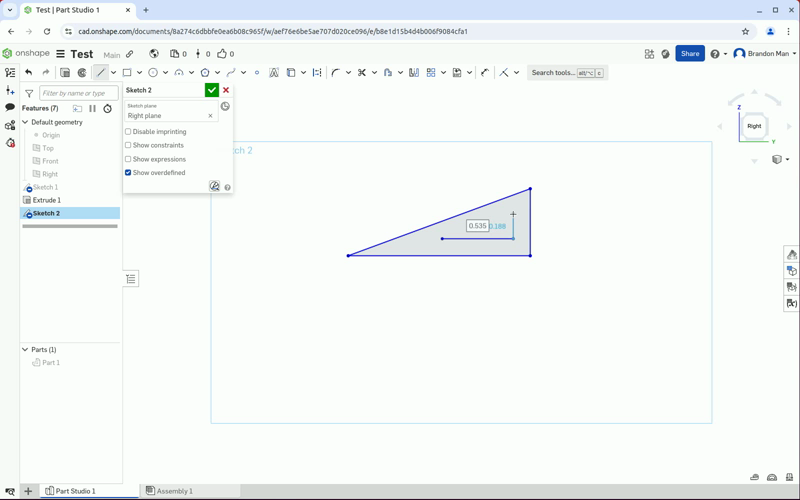
click(513, 213)
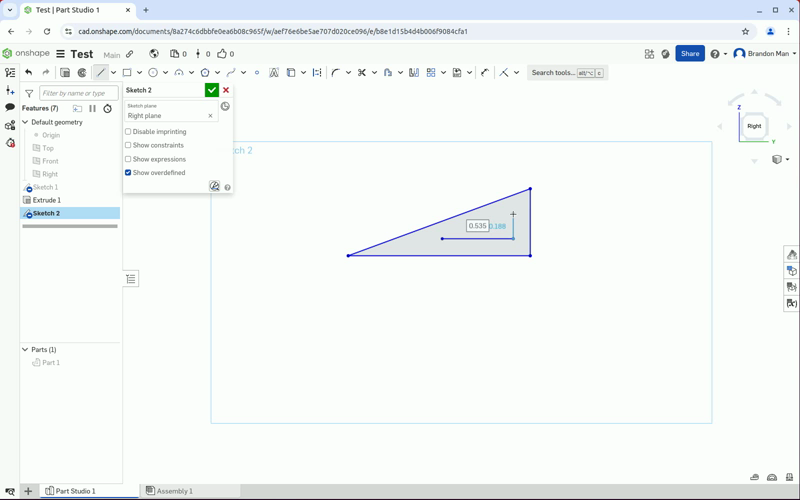
key_up(shift)
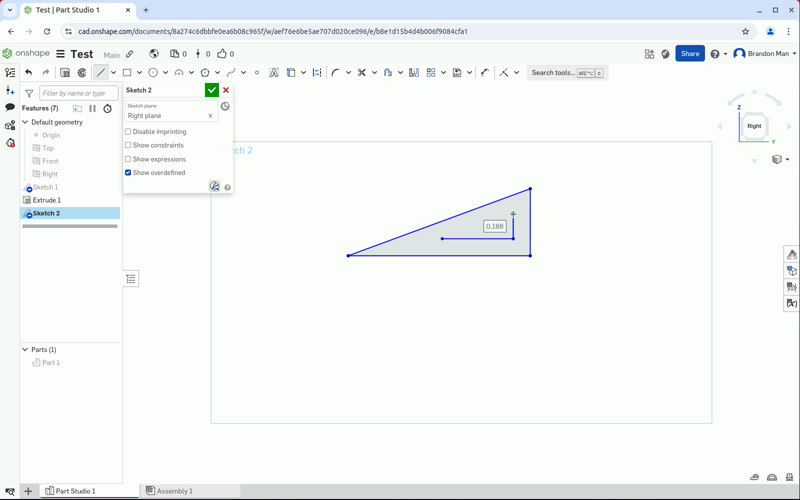
key_down(shift)
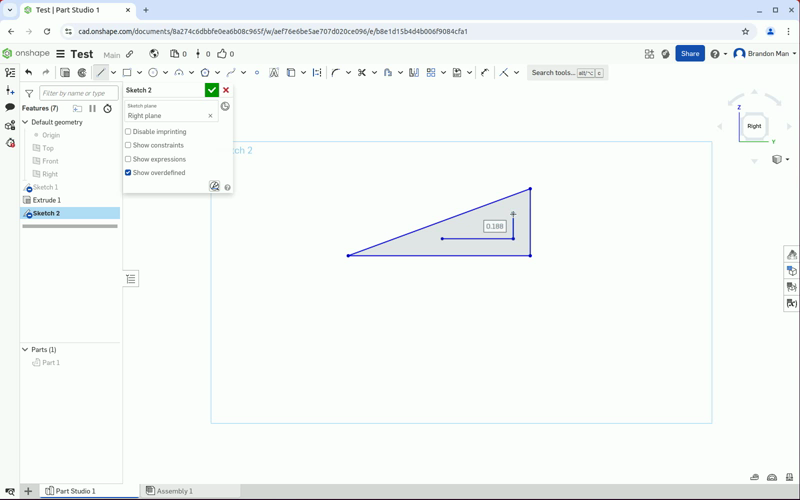
mouse_move(442, 238)
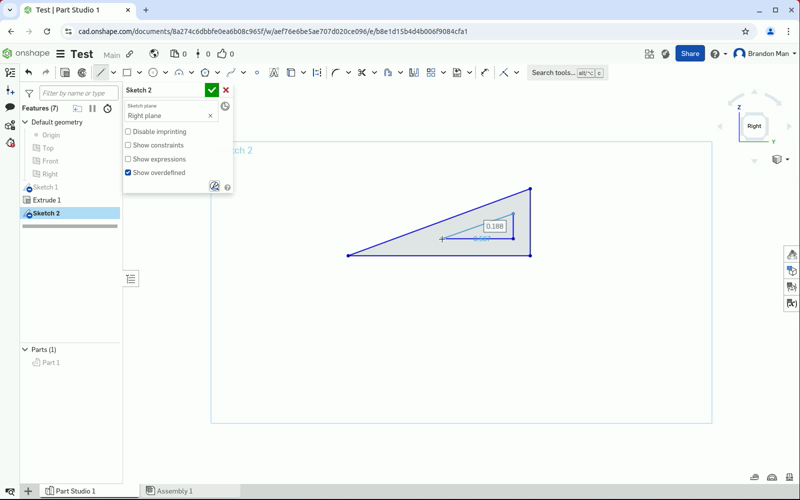
key_up(shift)
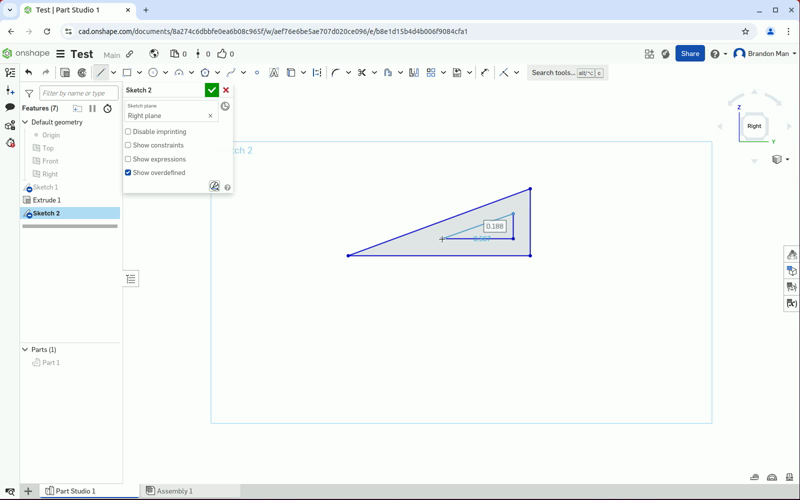
click(442, 238)
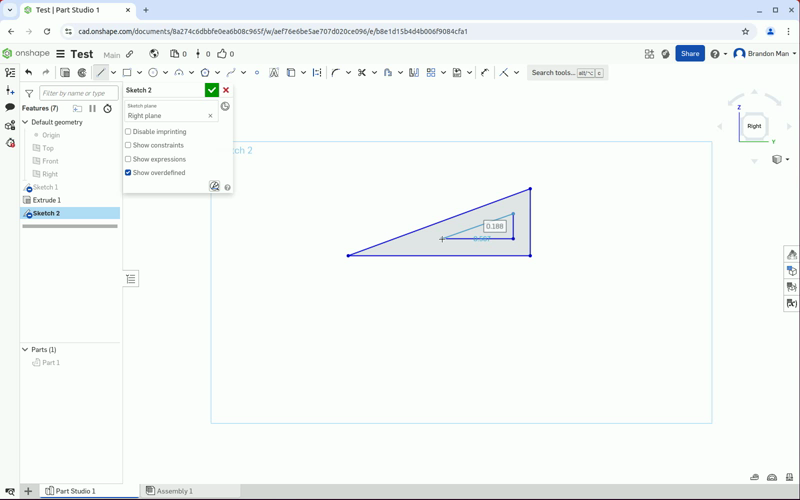
key(esc)
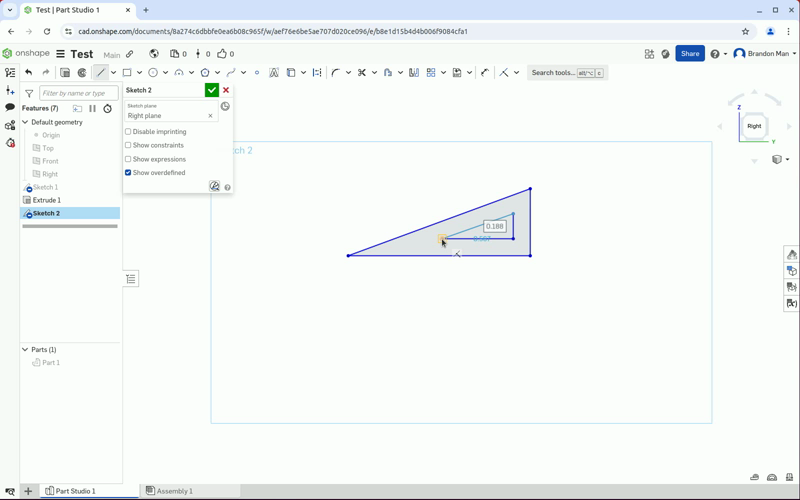
mouse_move(523, 228)
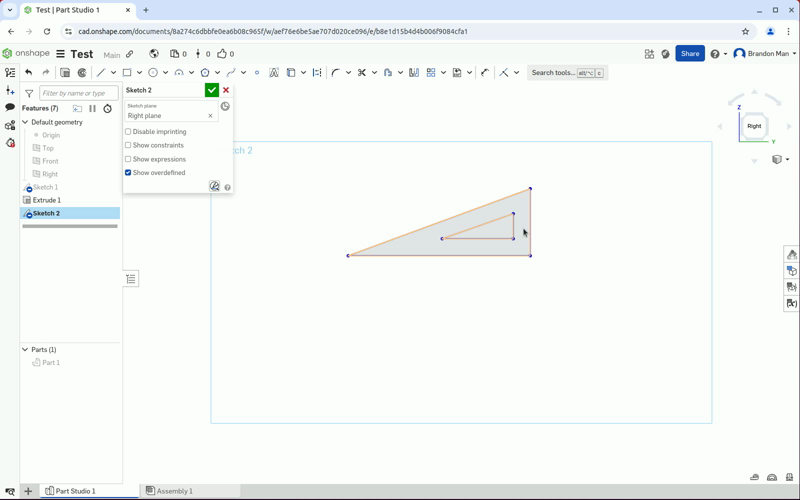
click(523, 228)
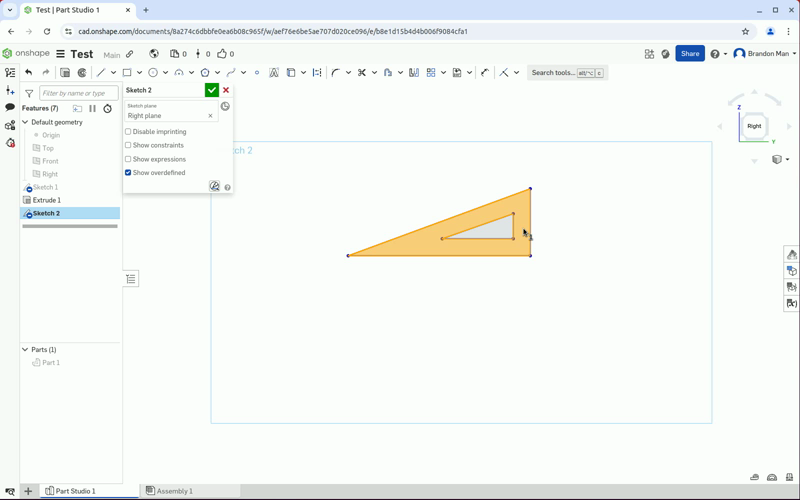
mouse_move(73, 352)
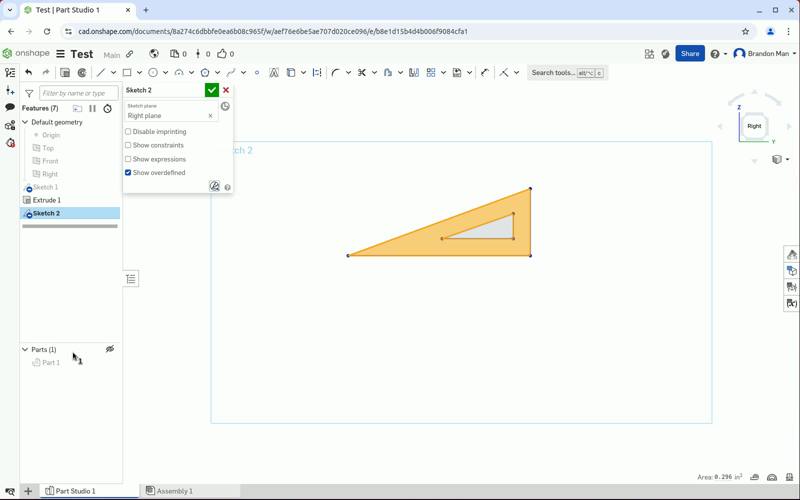
key(shift+y)
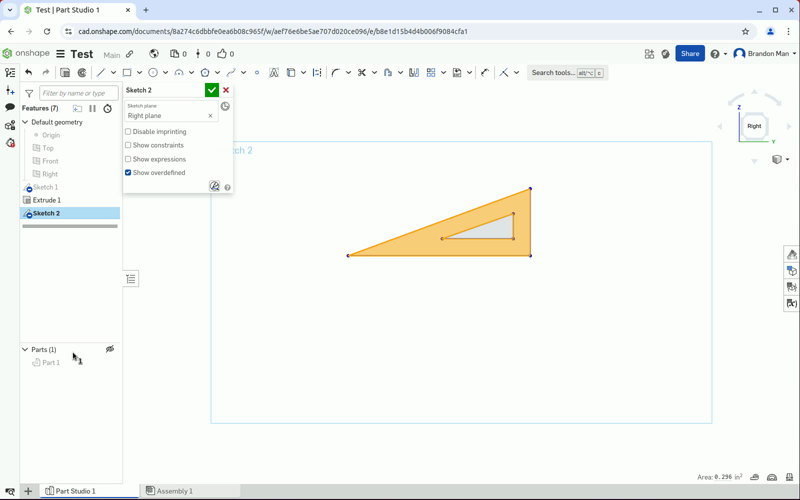
key(shift+e)
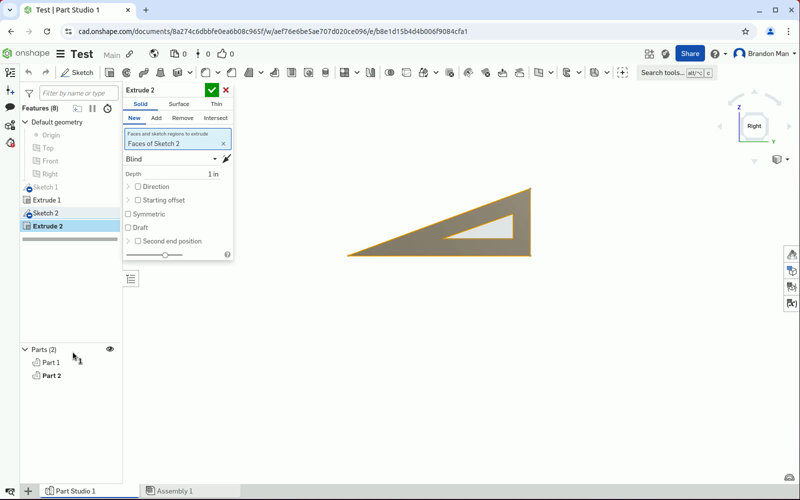
mouse_move(143, 106)
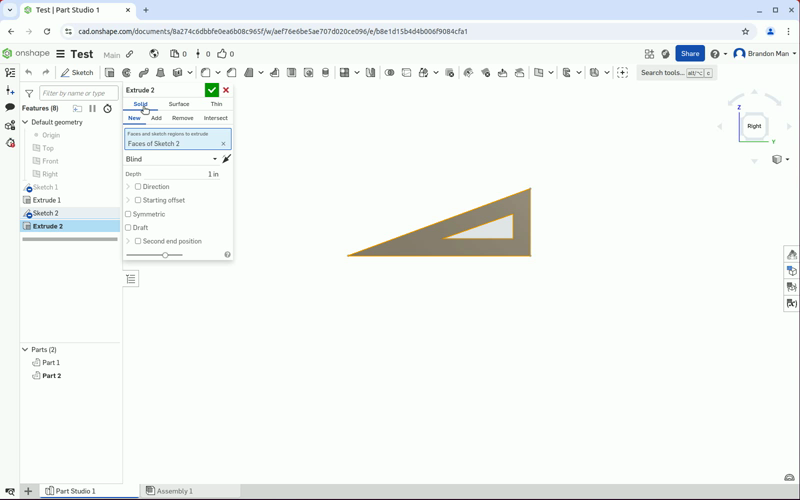
click(143, 106)
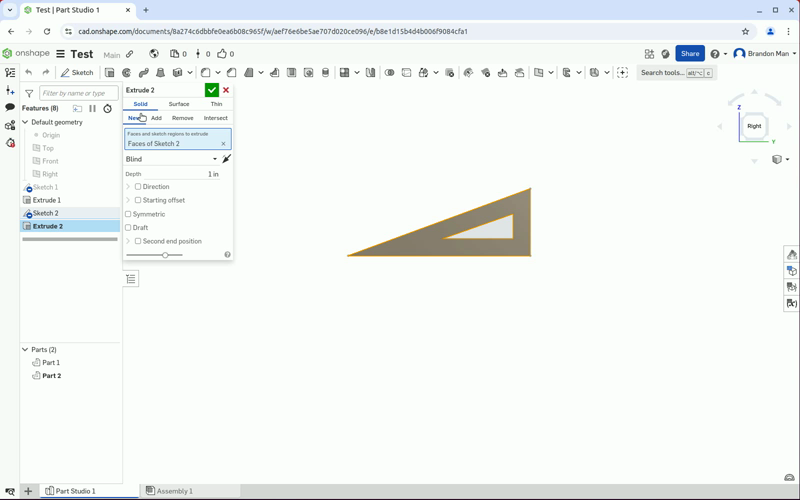
mouse_move(137, 120)
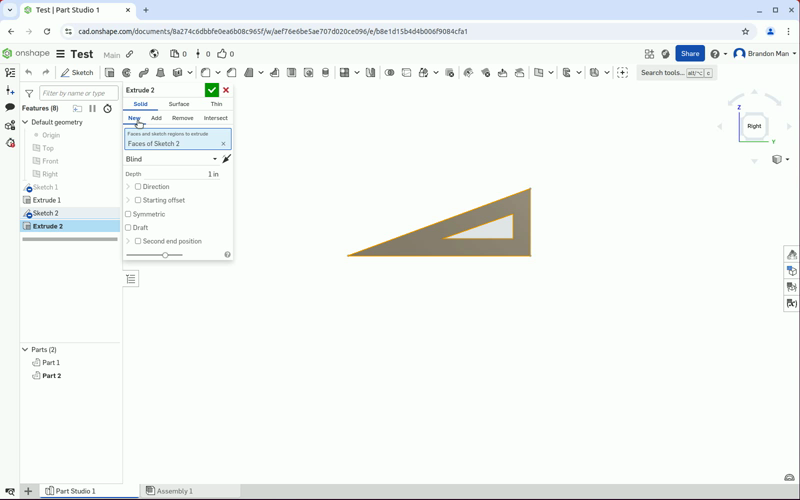
click(137, 120)
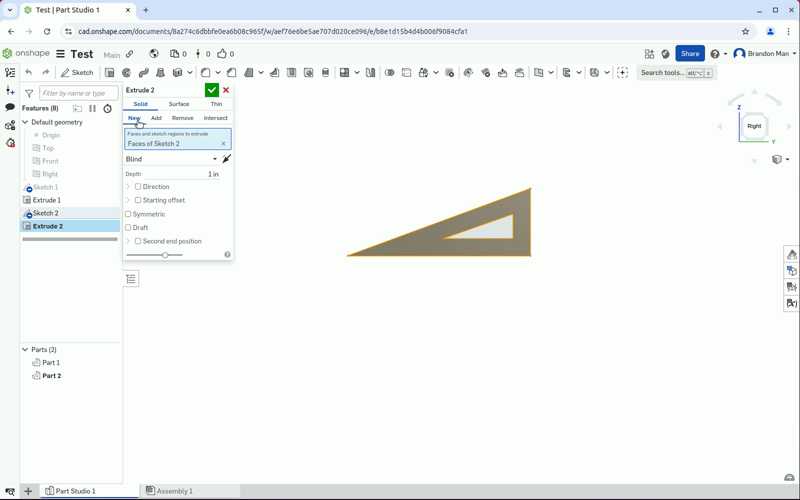
key(tab, 4)
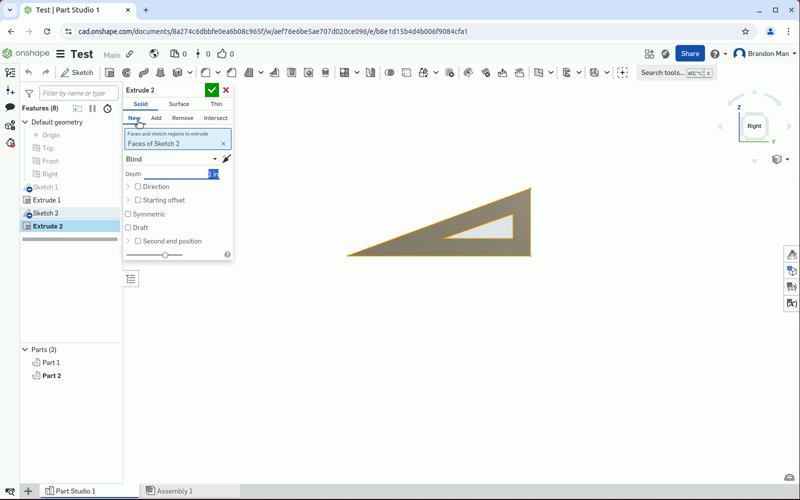
text(0.158)
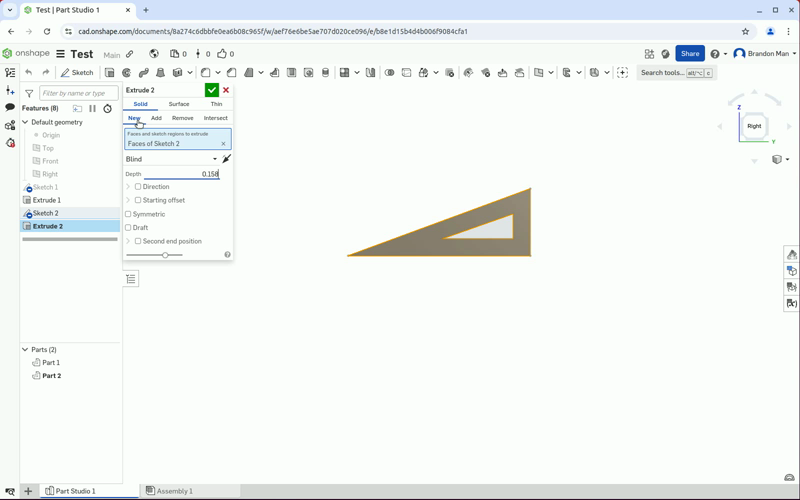
key(tab, 3)
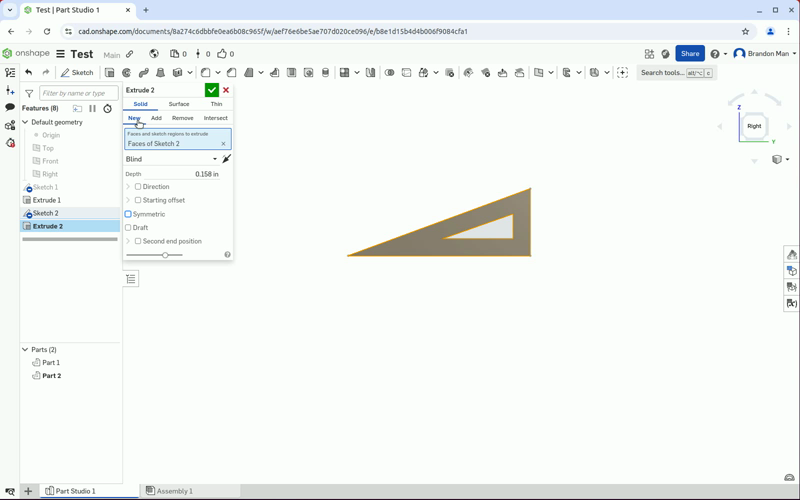
key(space)
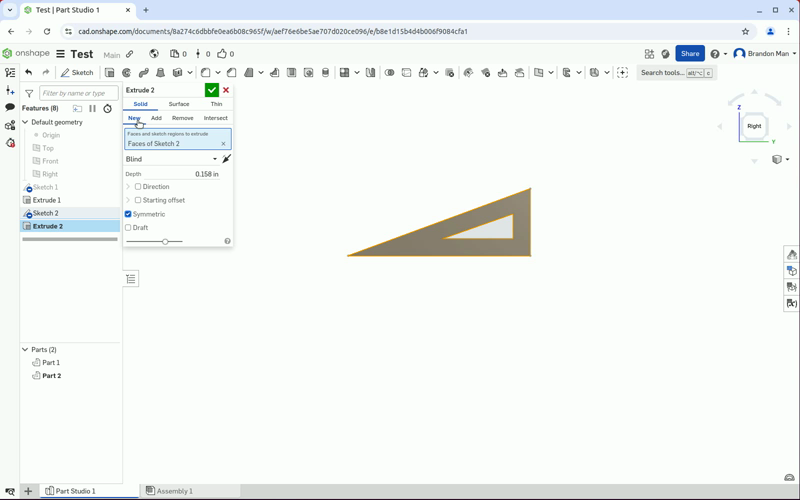
key(enter)
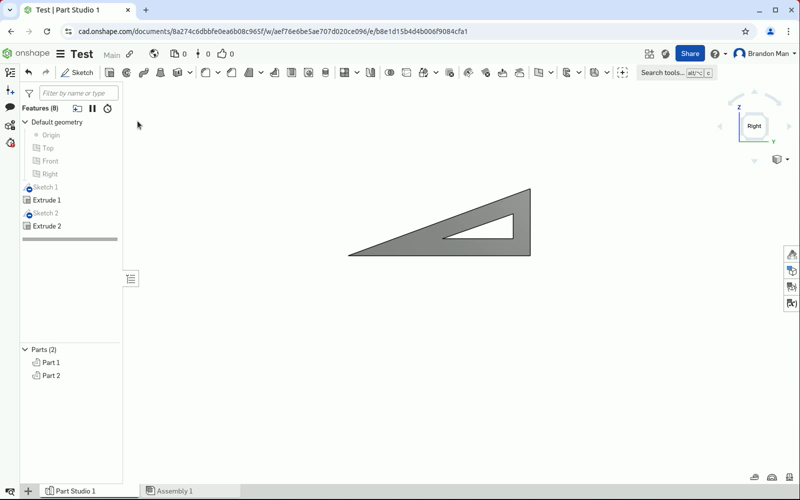
key(shift+h)
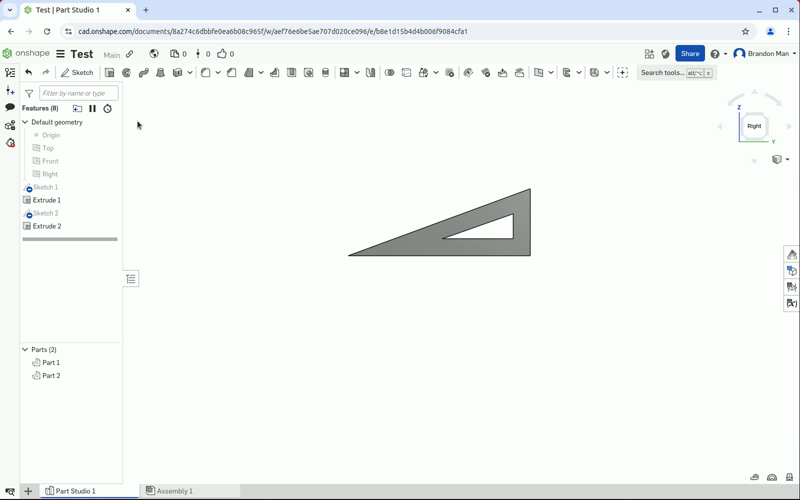
key(shift+h)
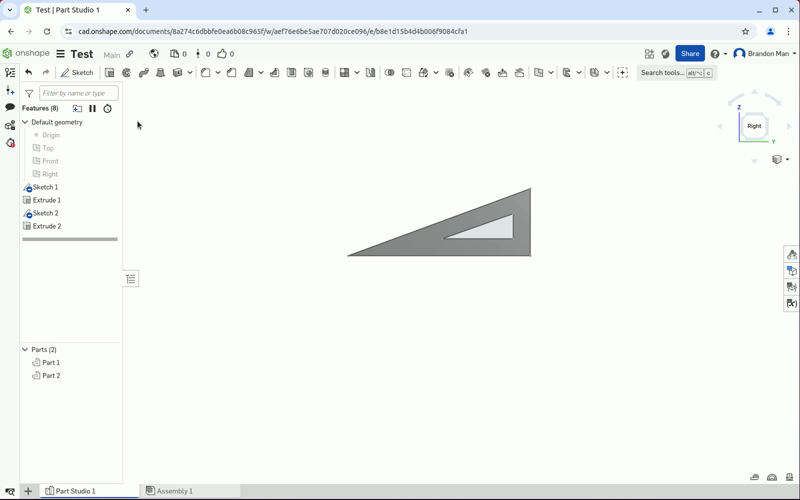
key(shift+7)
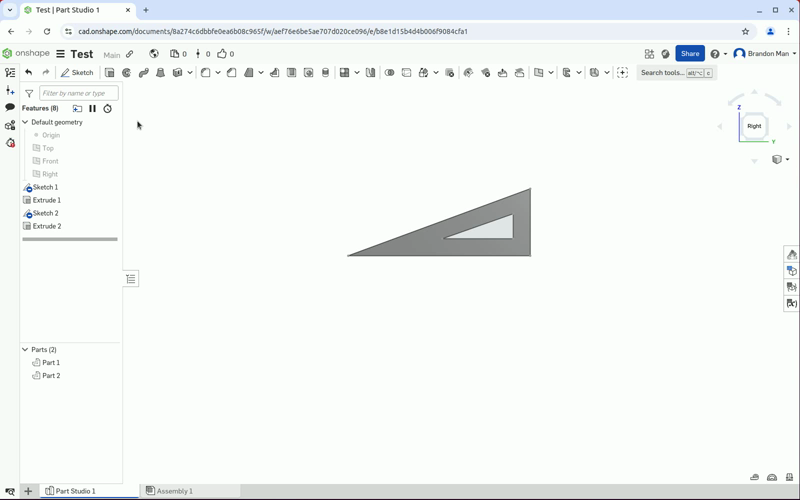
key(right, 2)
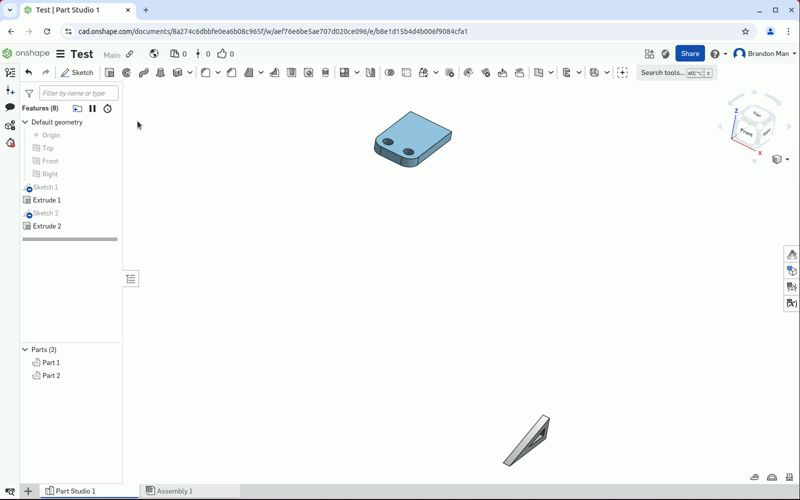
key(down, 2)
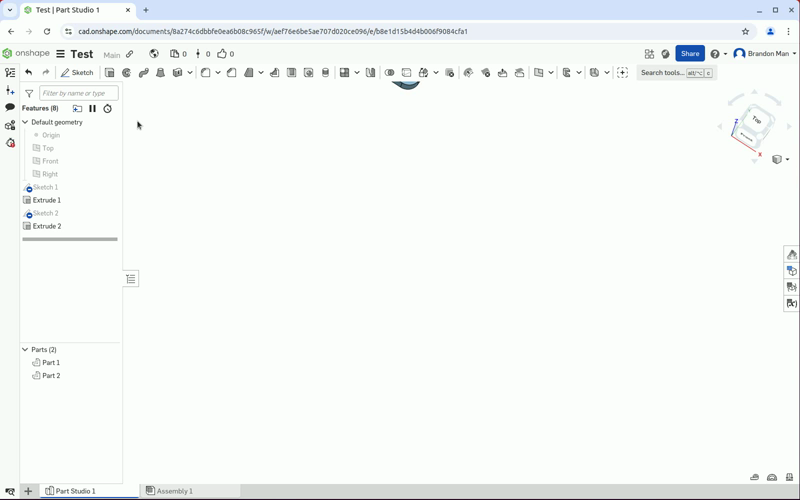
key(up, 2)
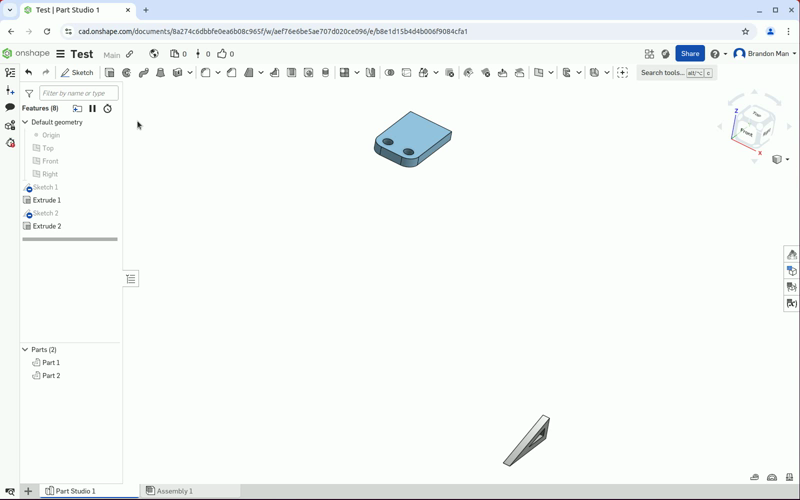
key(left, 2)
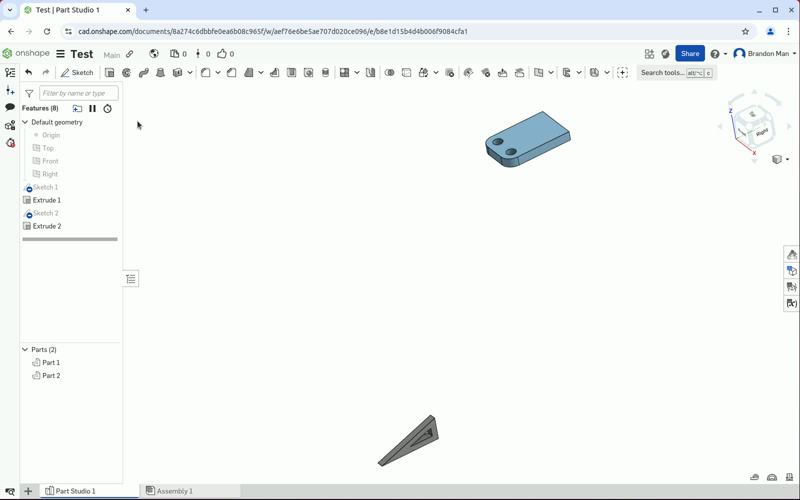
mouse_move(73, 189)
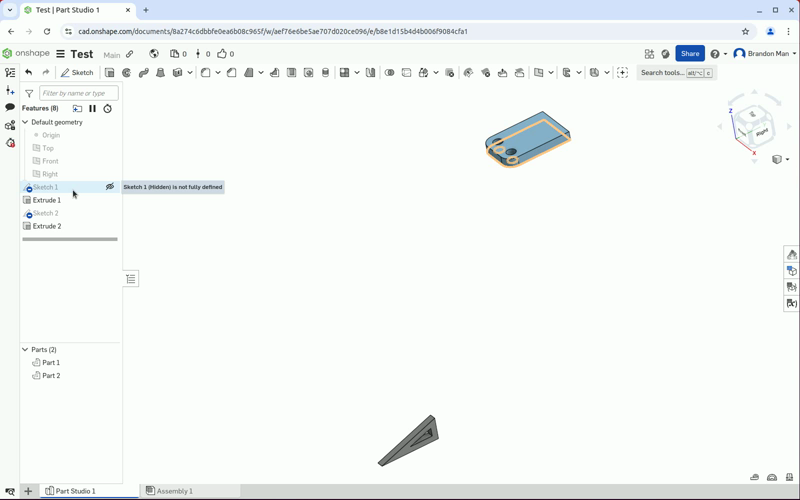
click(73, 189)